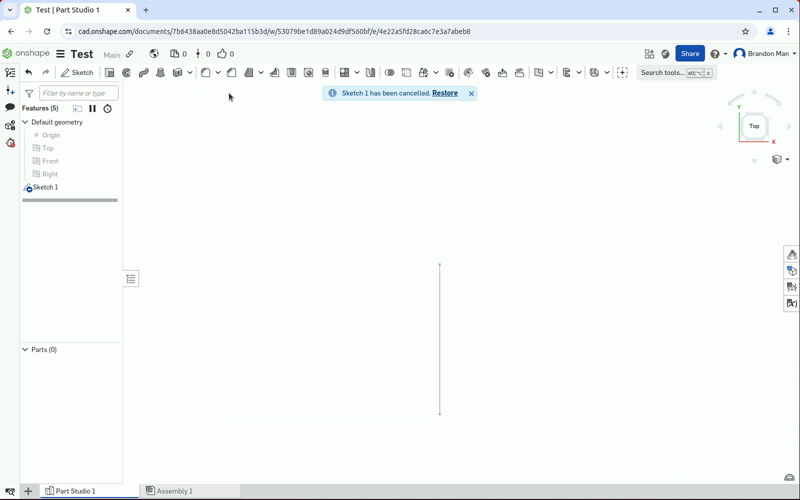
key(shift+h)
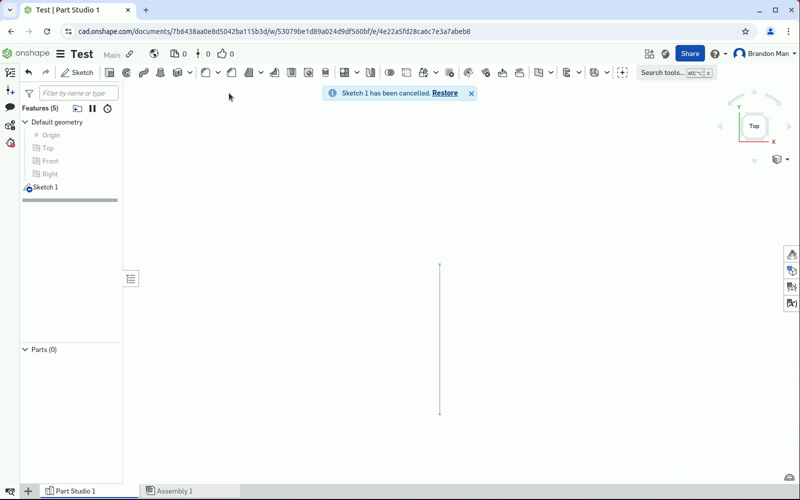
key(shift+s)
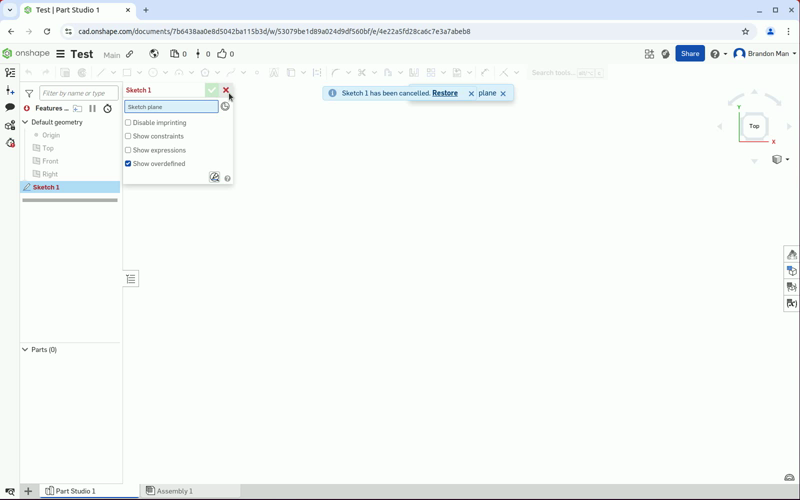
mouse_move(73, 150)
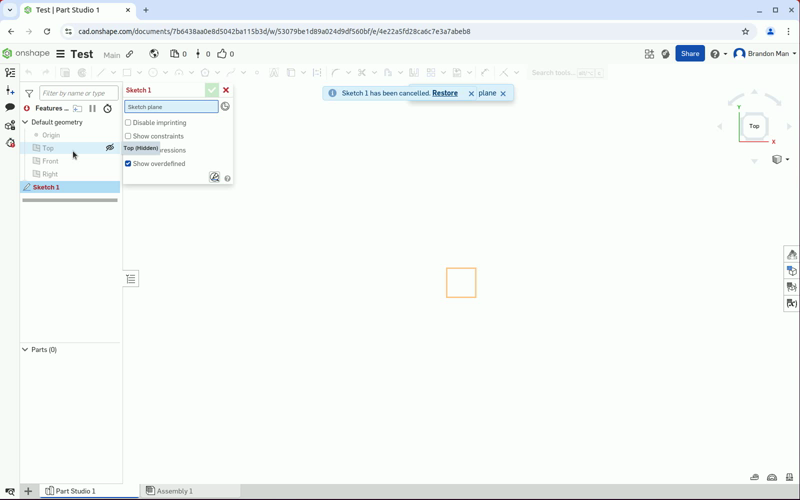
click(73, 150)
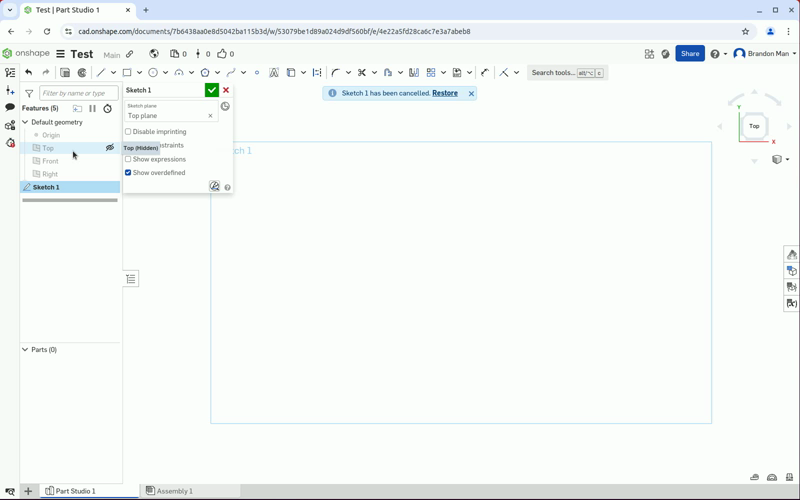
mouse_move(73, 352)
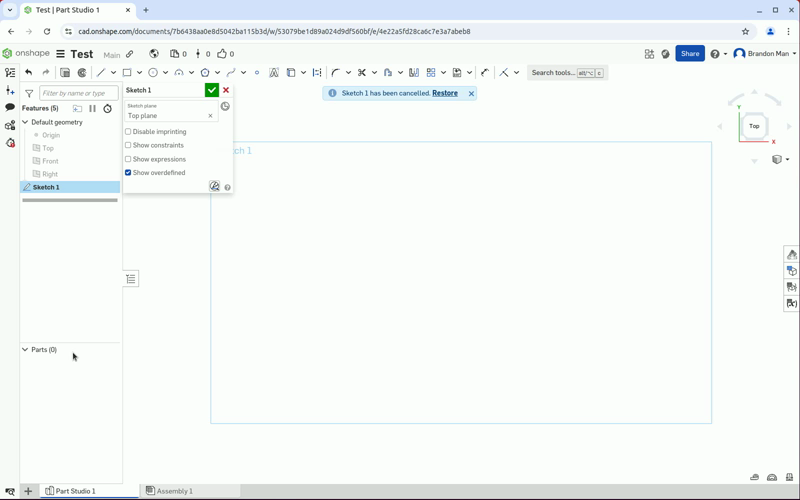
key(y)
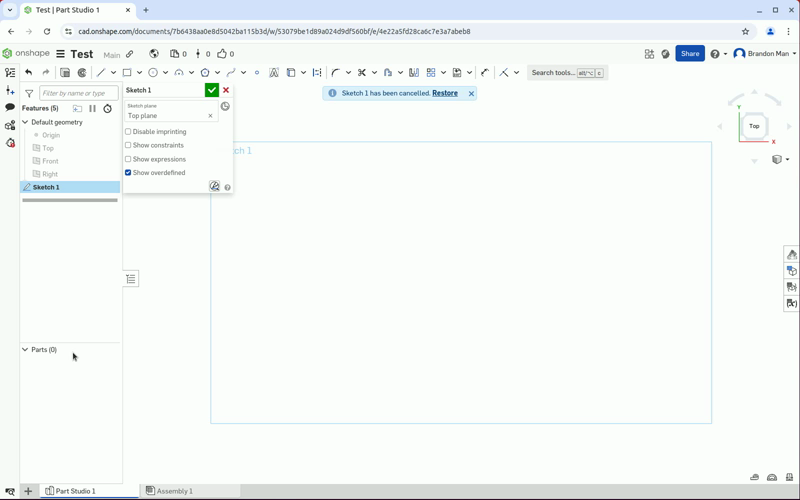
key(l)
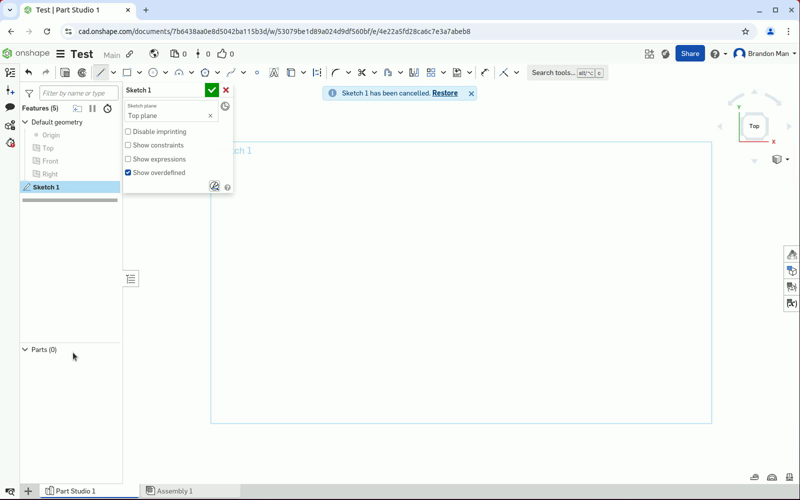
key_down(shift)
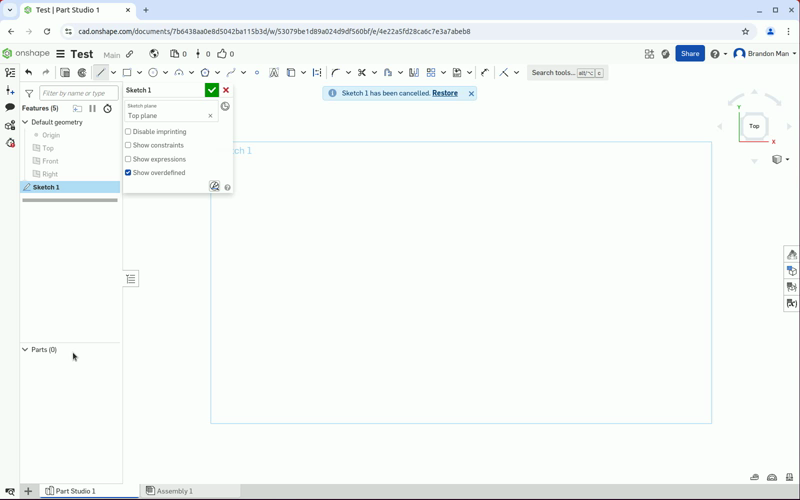
mouse_move(376, 395)
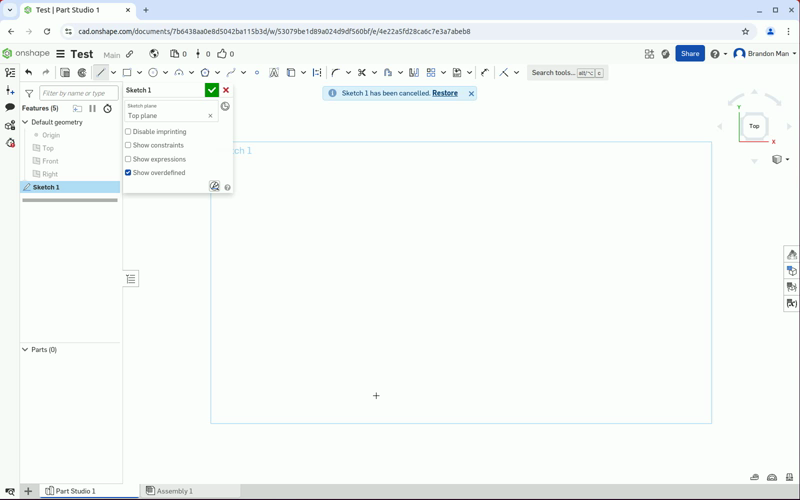
click(376, 395)
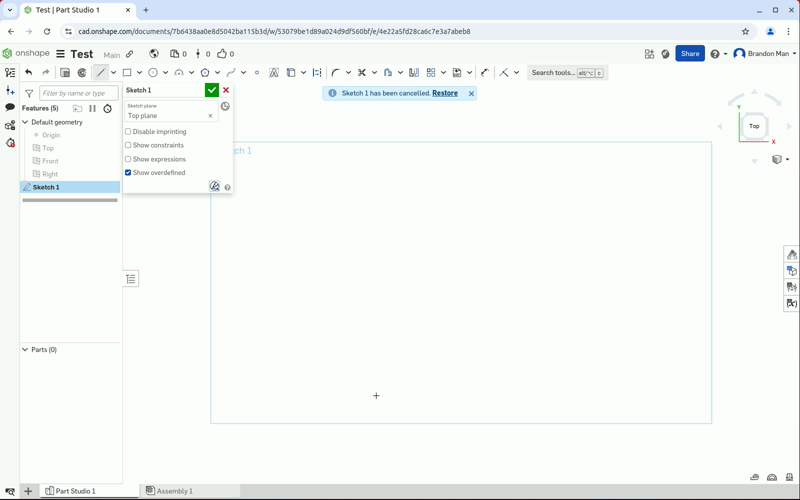
key_up(shift)
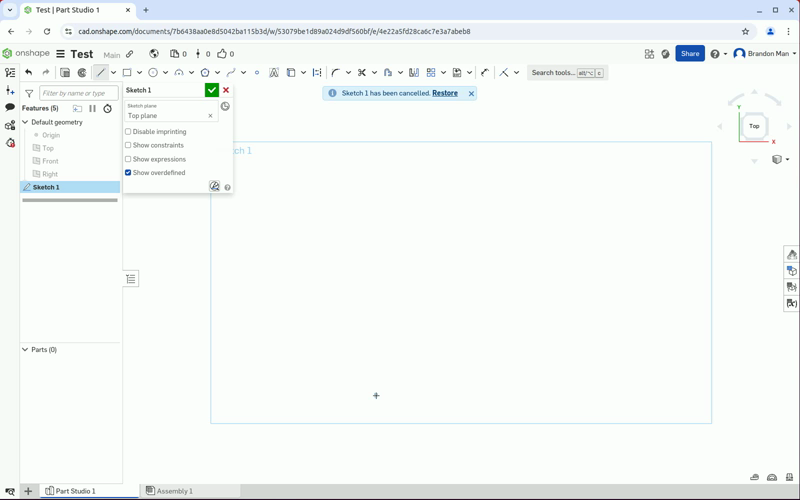
key_down(shift)
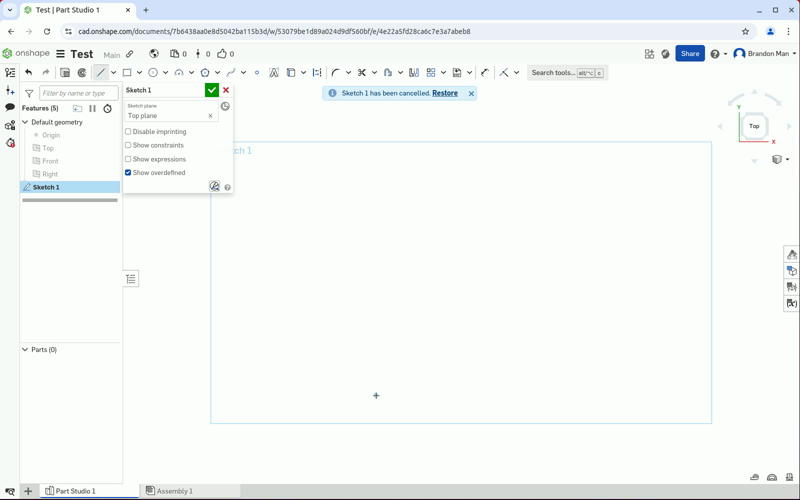
mouse_move(444, 395)
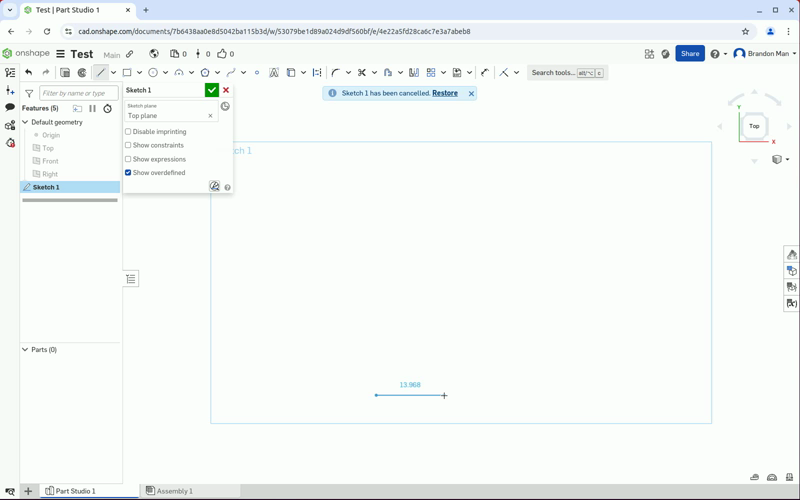
click(444, 395)
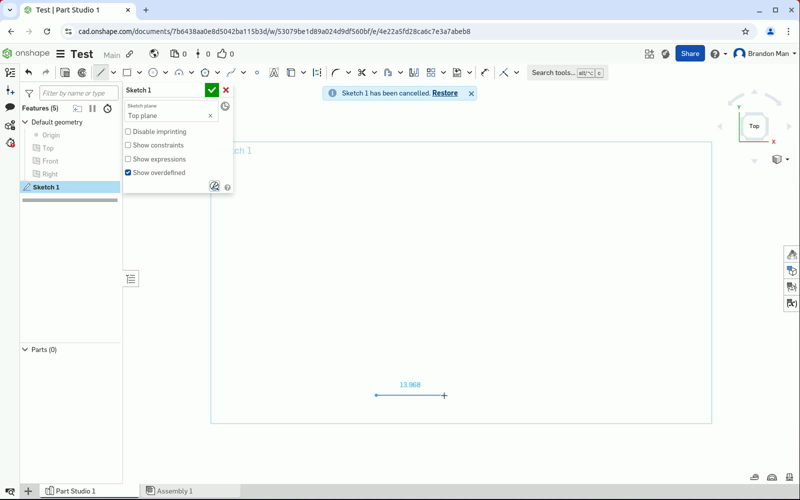
key_up(shift)
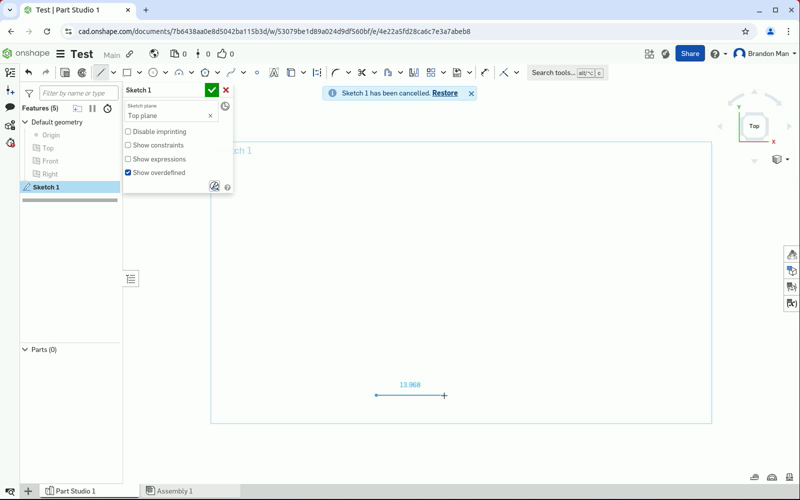
key_down(shift)
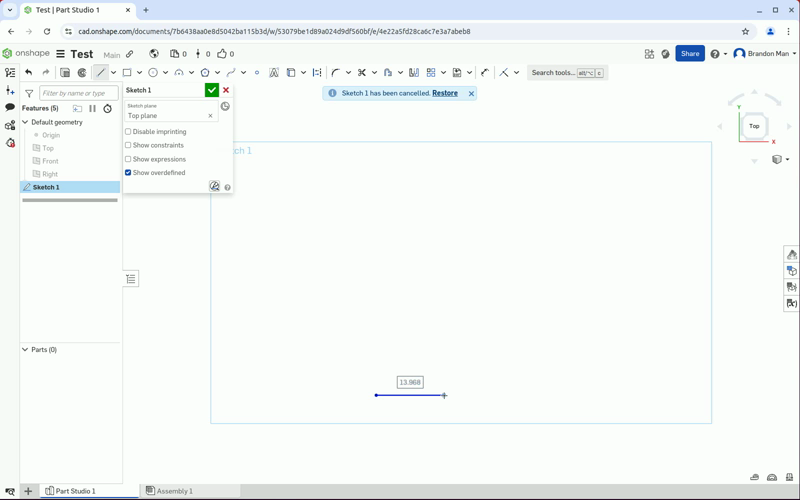
mouse_move(444, 282)
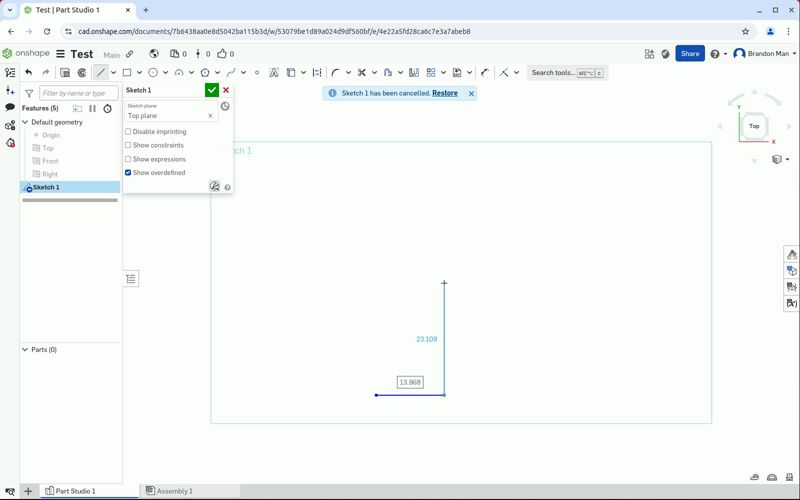
click(444, 282)
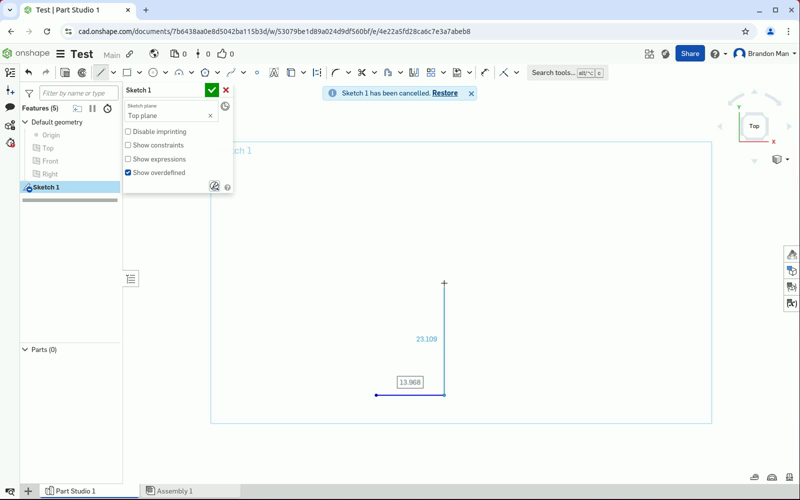
key_up(shift)
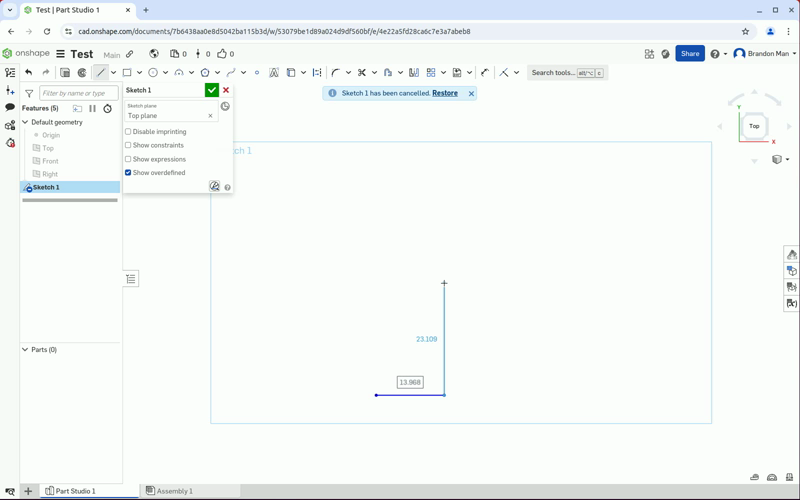
key_down(shift)
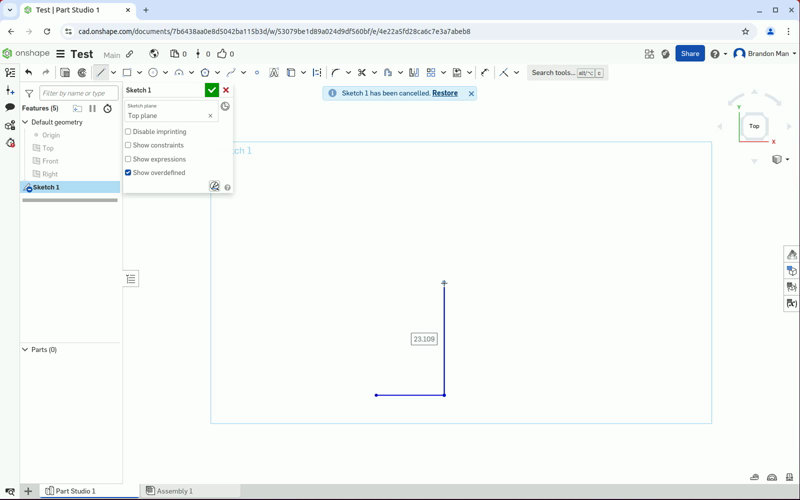
mouse_move(376, 282)
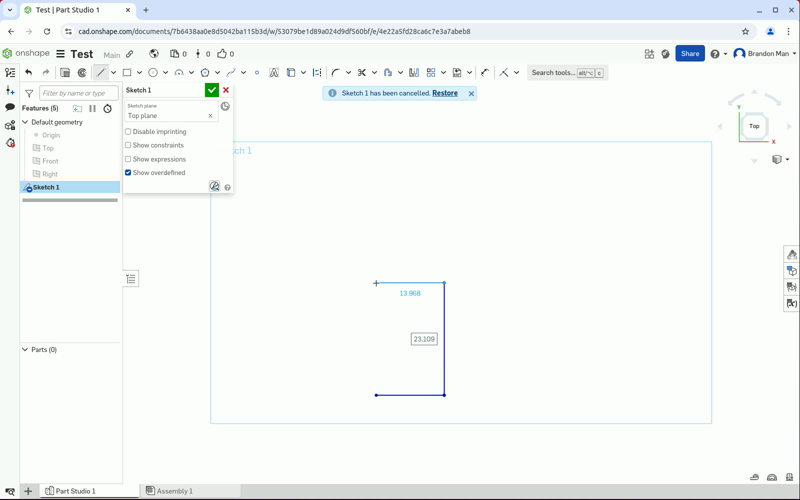
click(376, 282)
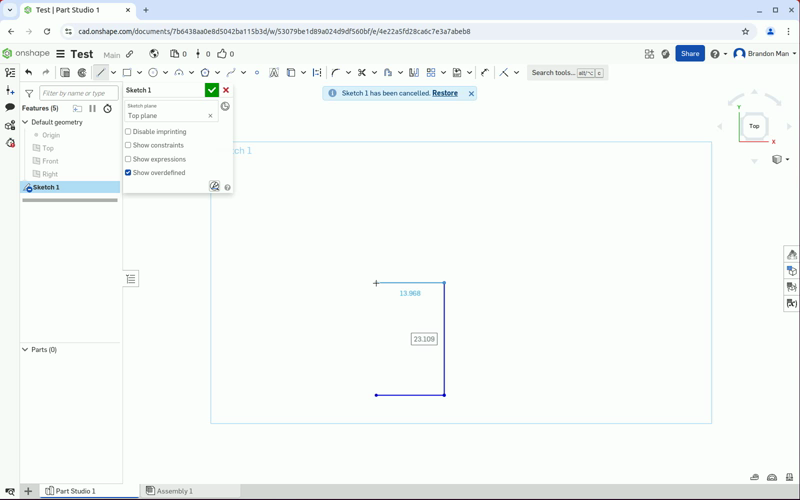
key_up(shift)
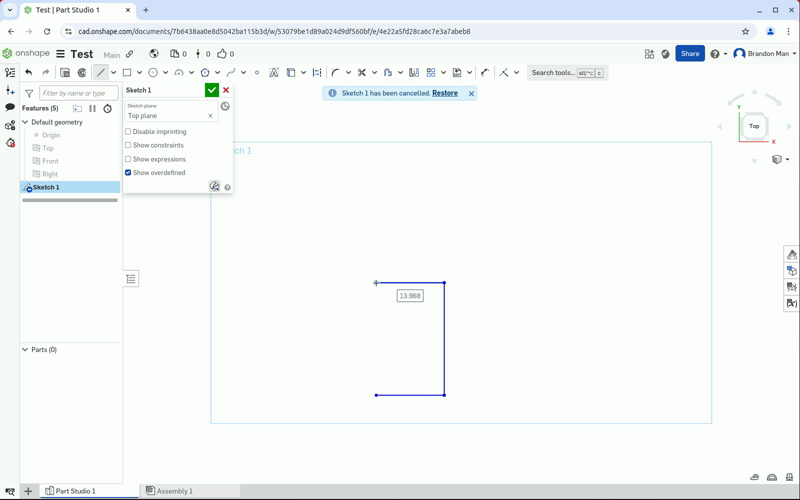
key_down(shift)
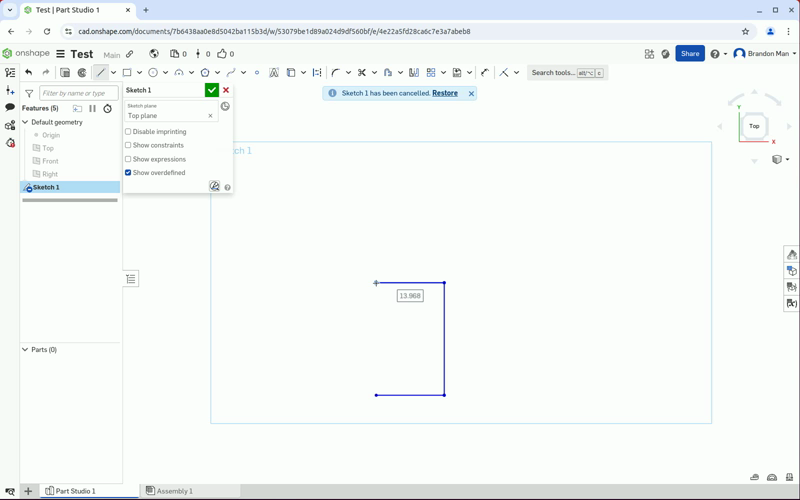
mouse_move(376, 395)
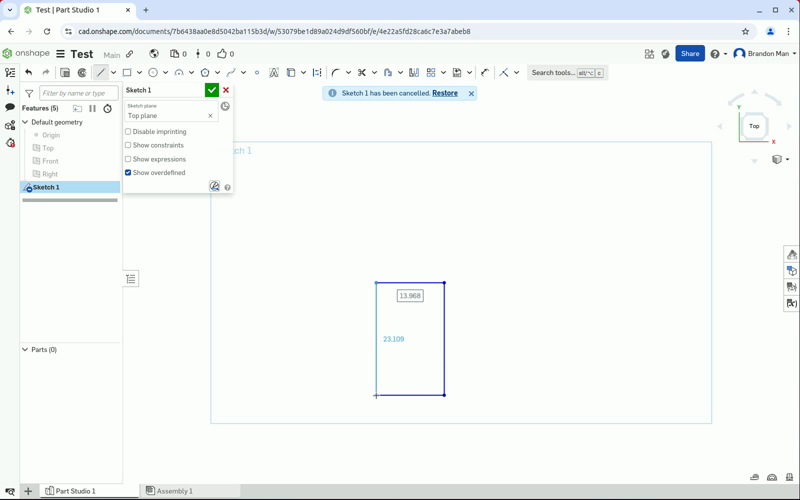
key_up(shift)
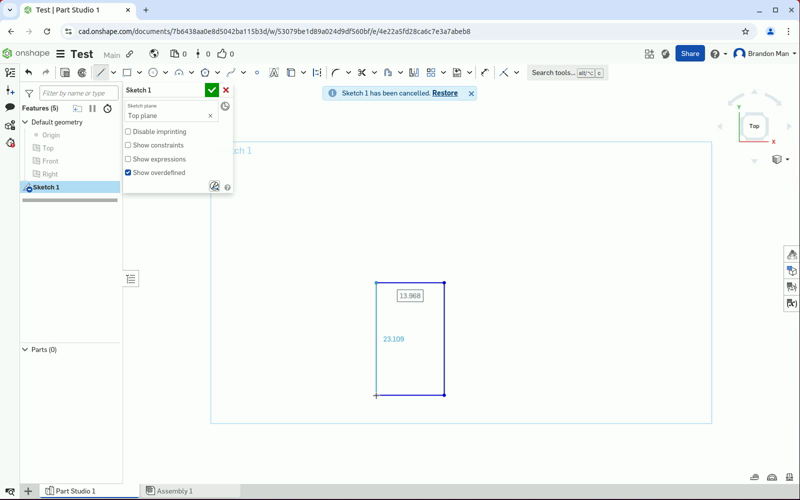
click(376, 395)
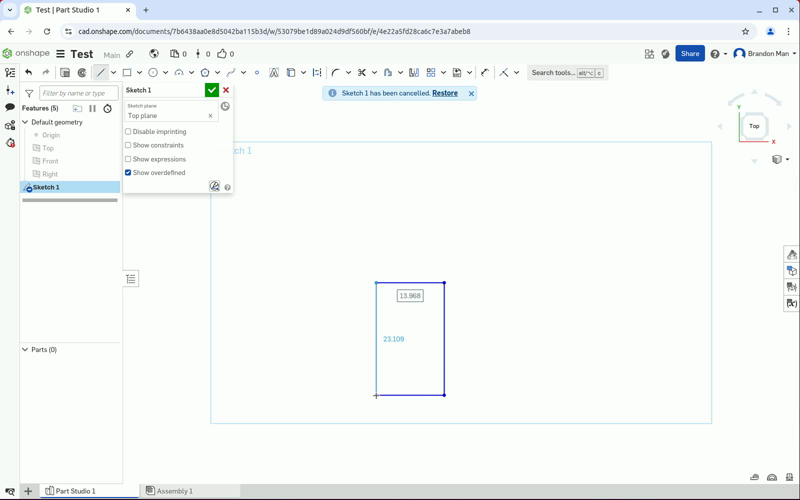
key(esc)
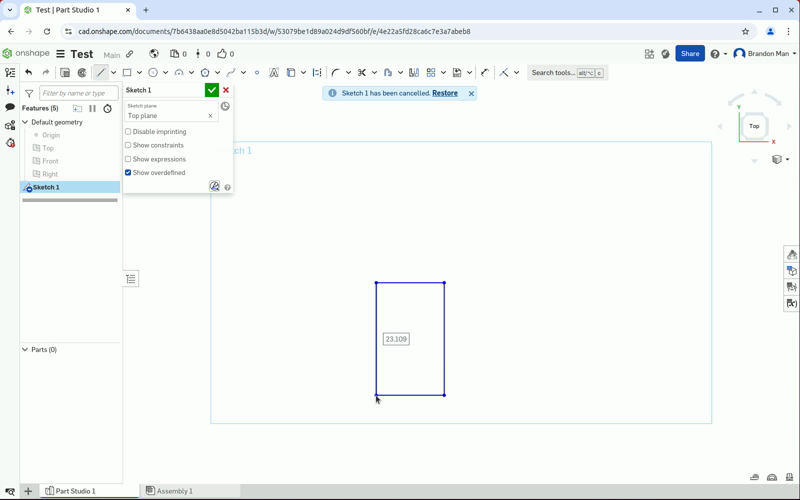
mouse_move(422, 367)
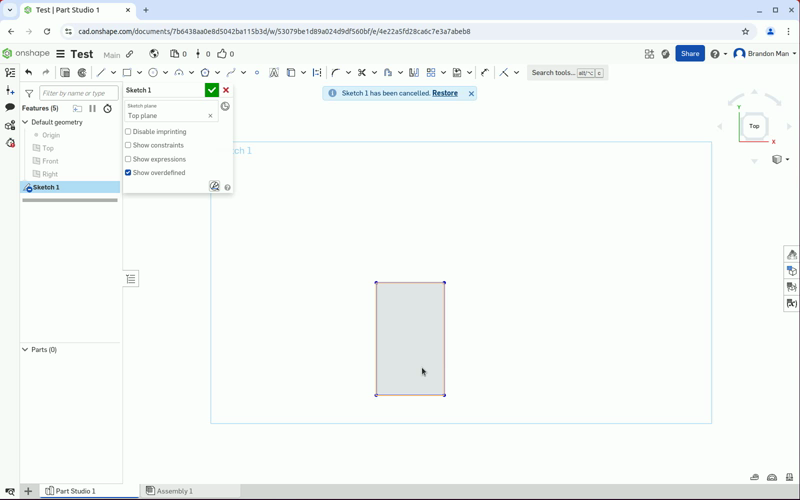
click(422, 367)
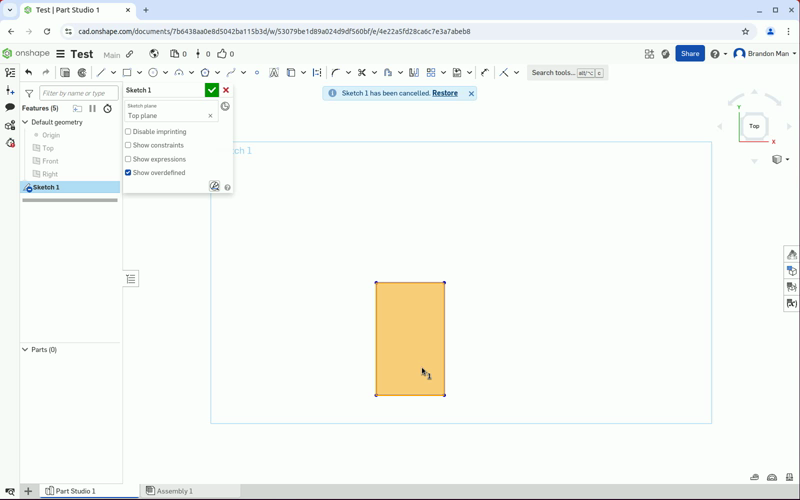
mouse_move(73, 352)
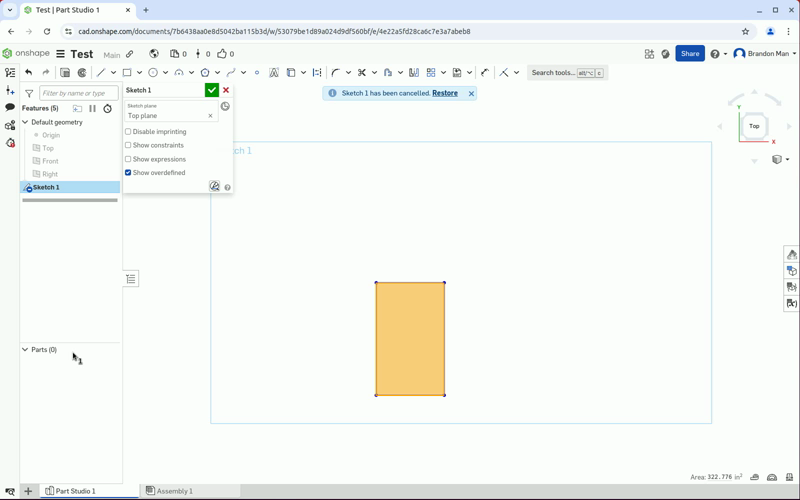
key(shift+y)
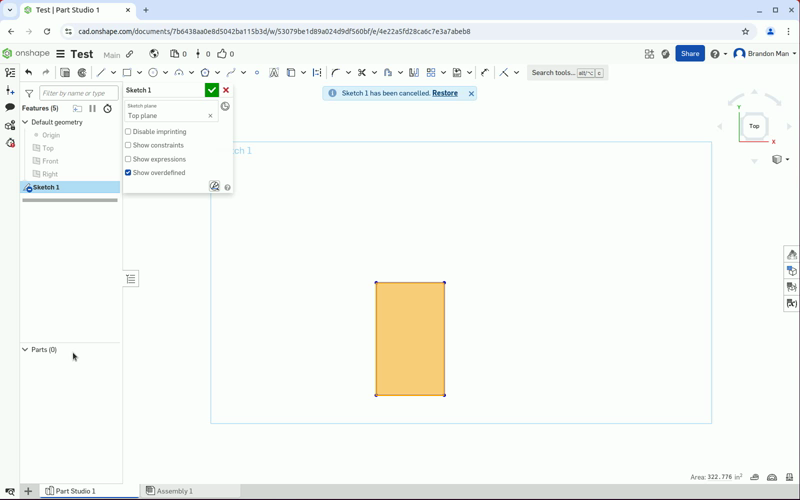
key(shift+e)
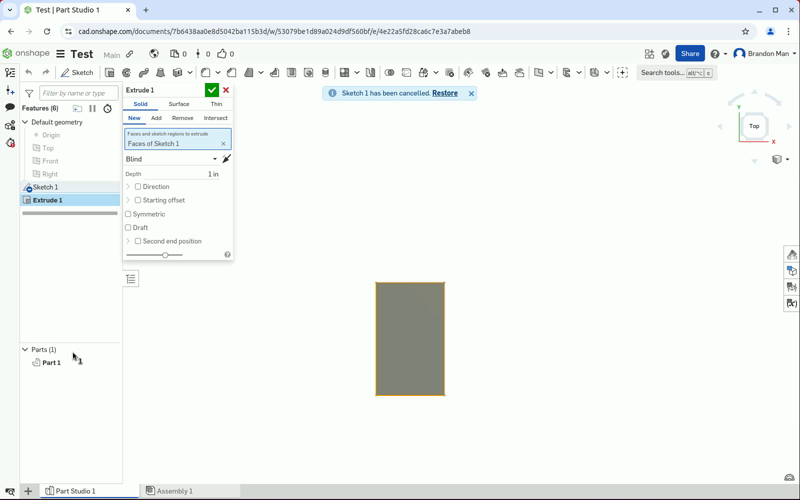
mouse_move(143, 106)
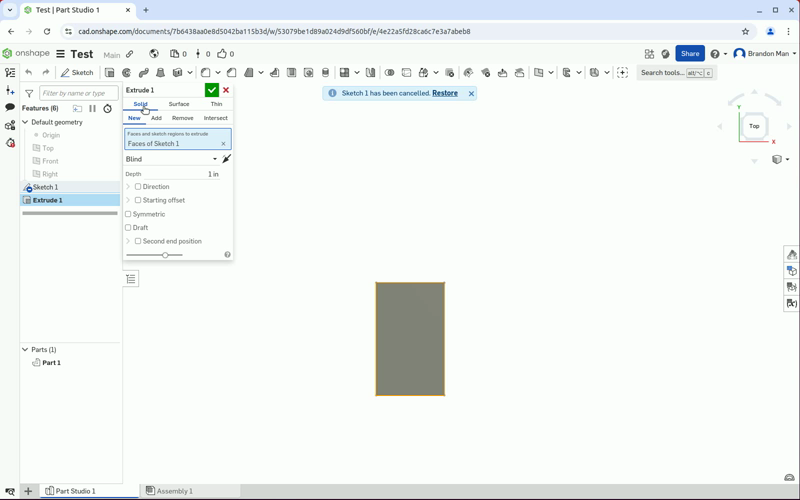
click(143, 106)
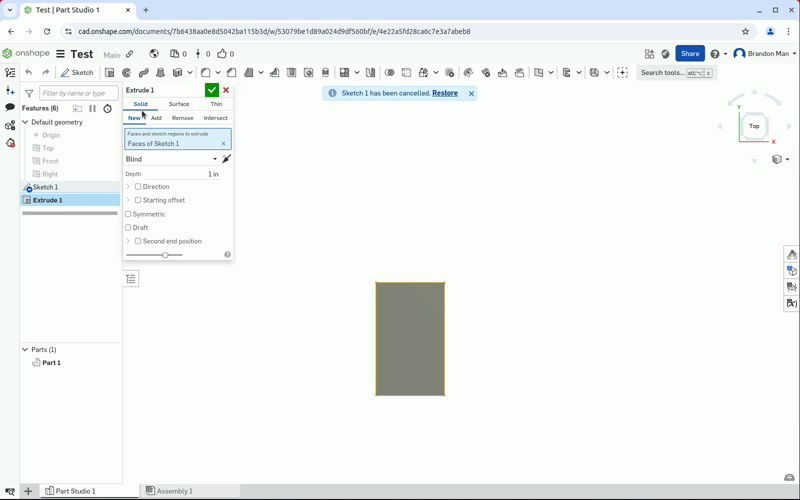
mouse_move(137, 120)
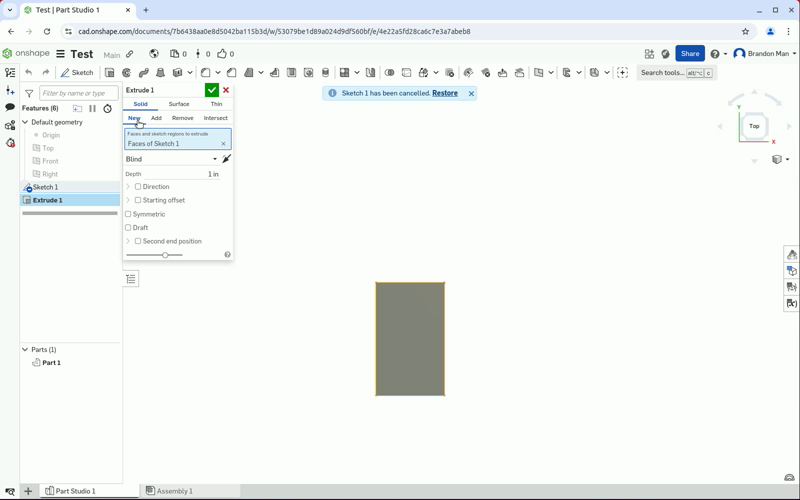
click(137, 120)
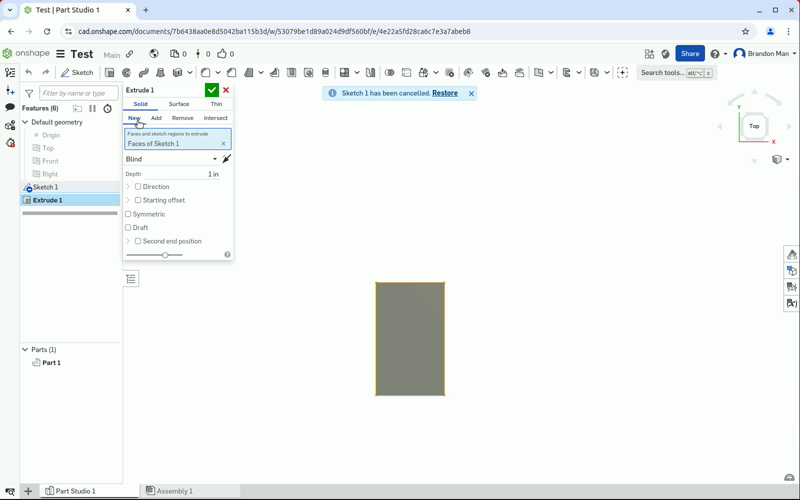
key(tab, 4)
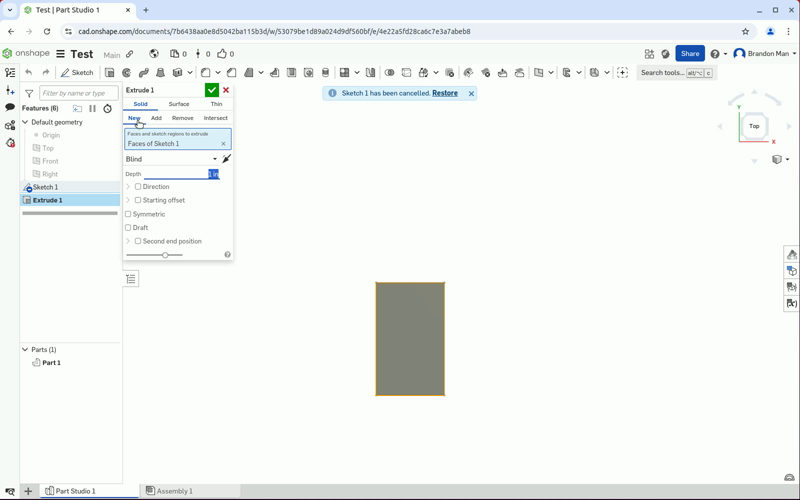
text(0.481)
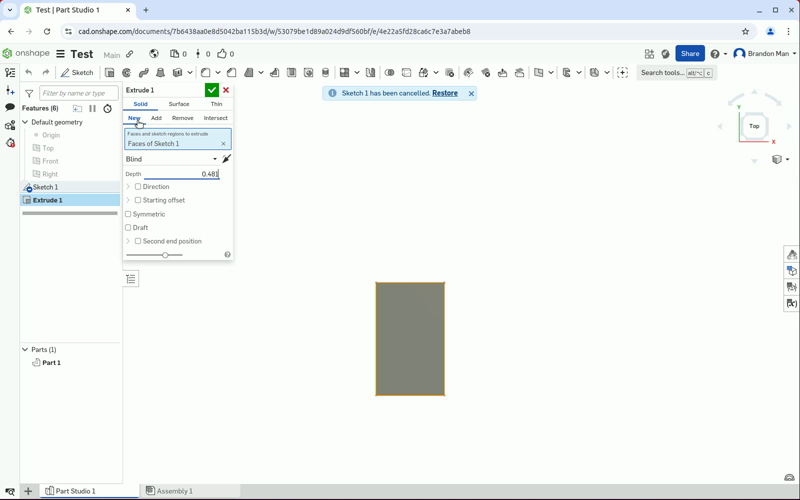
key(enter)
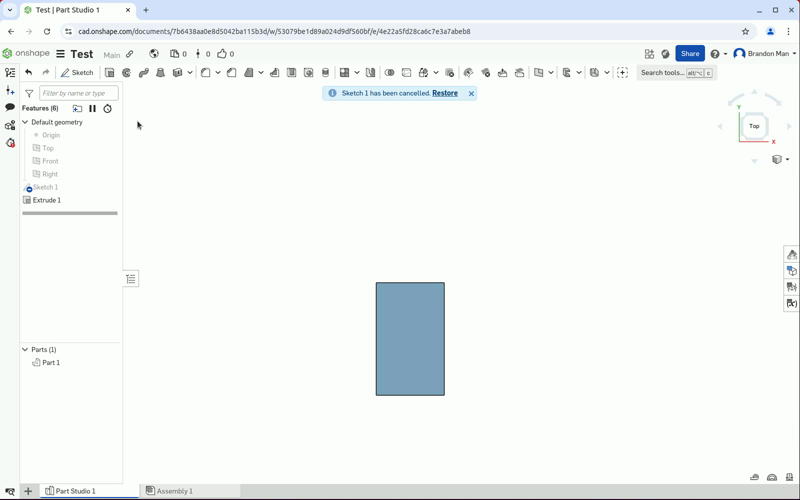
key(shift+h)
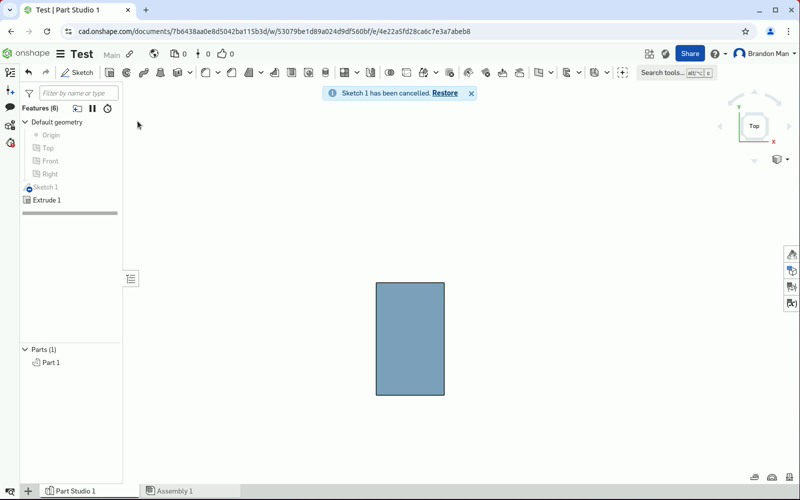
key(shift+h)
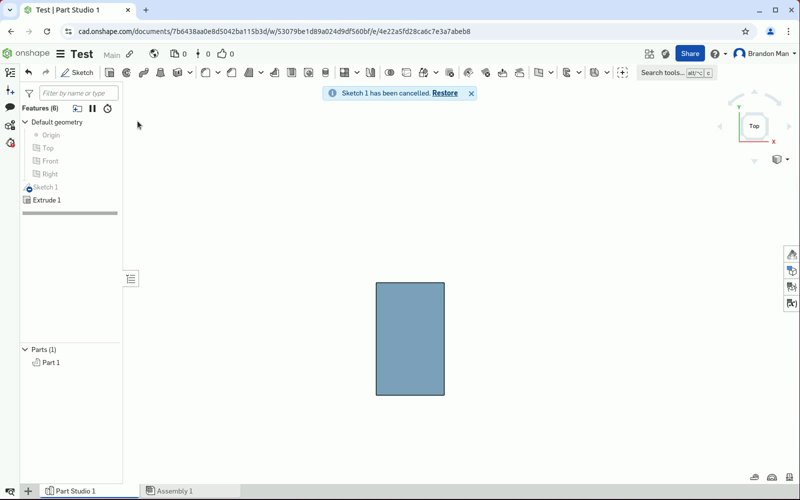
mouse_move(73, 189)
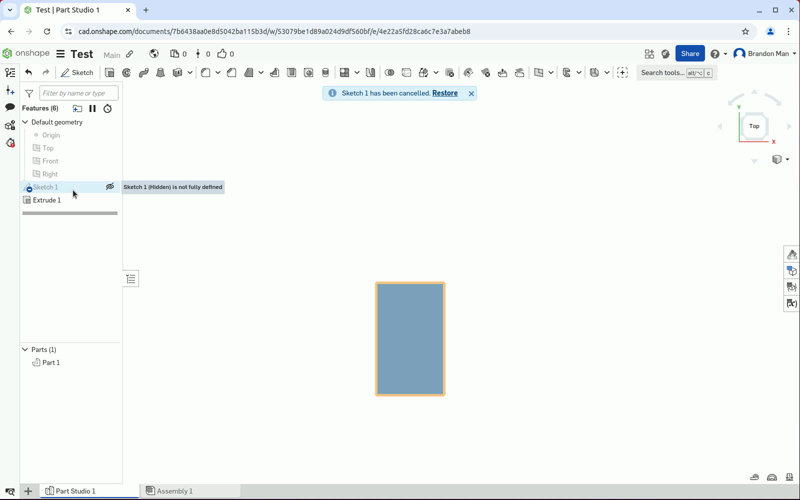
click(73, 189)
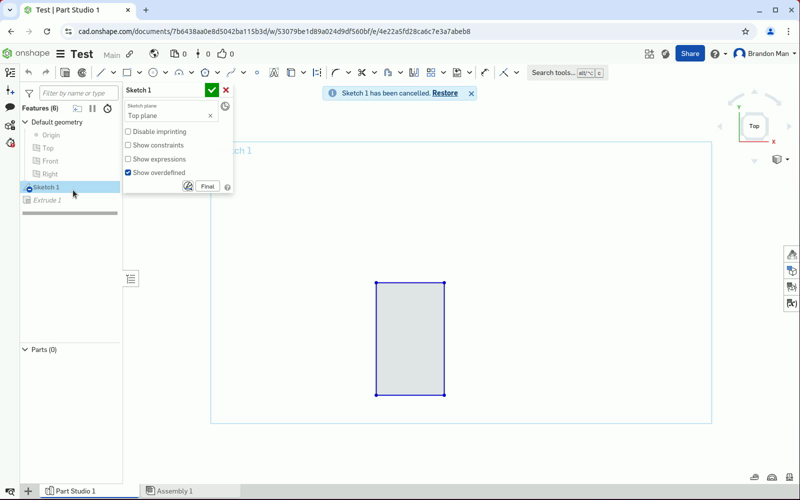
mouse_move(229, 92)
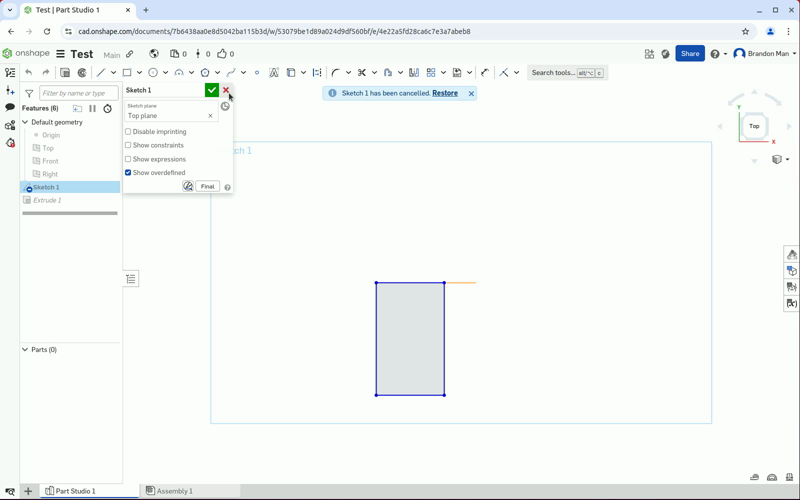
click(229, 92)
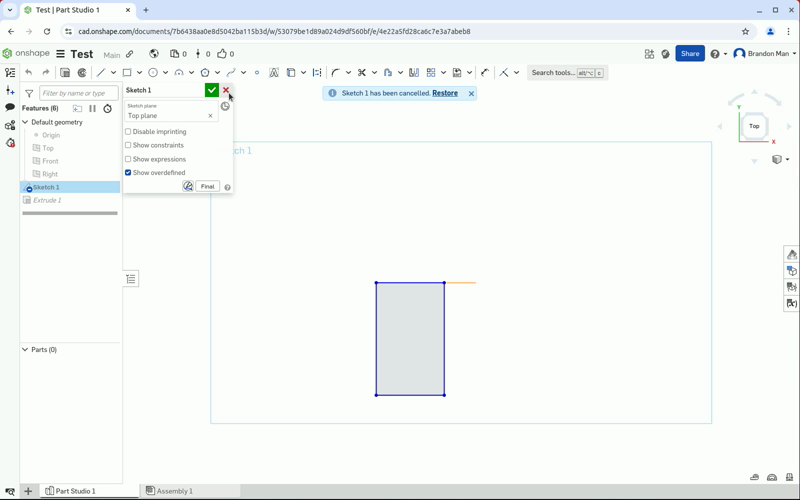
key(shift+s)
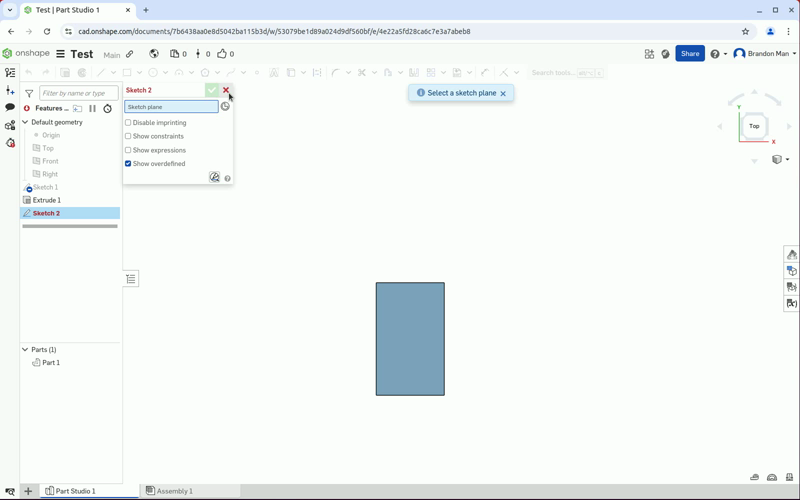
mouse_move(73, 150)
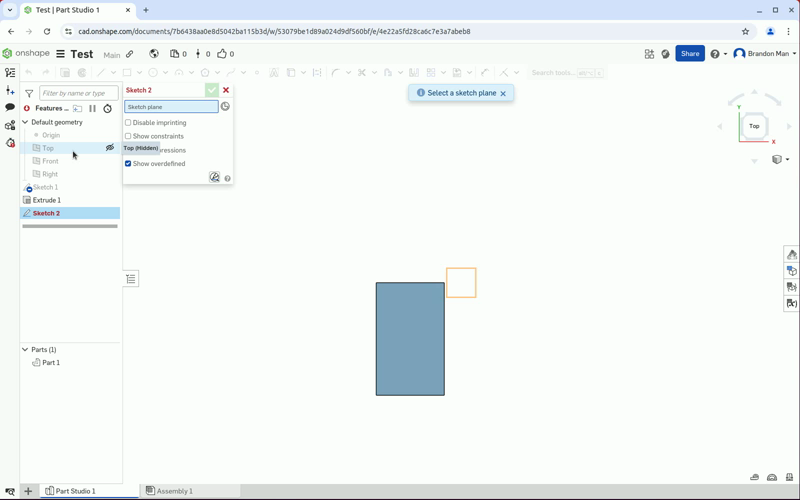
click(73, 150)
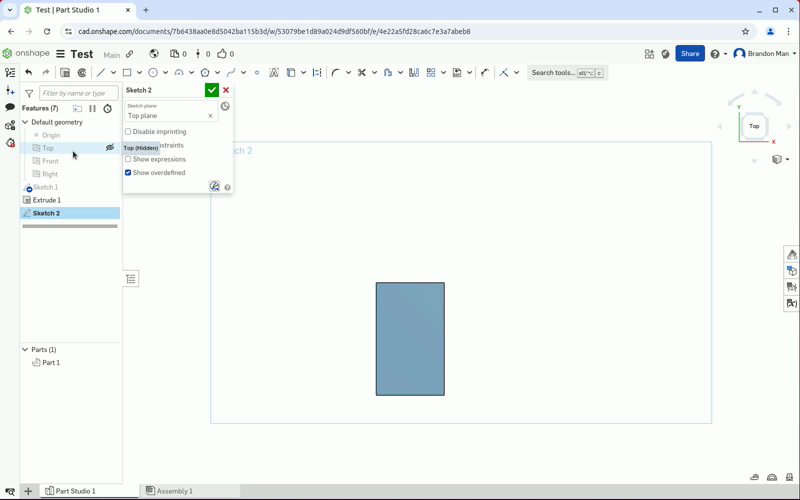
mouse_move(73, 352)
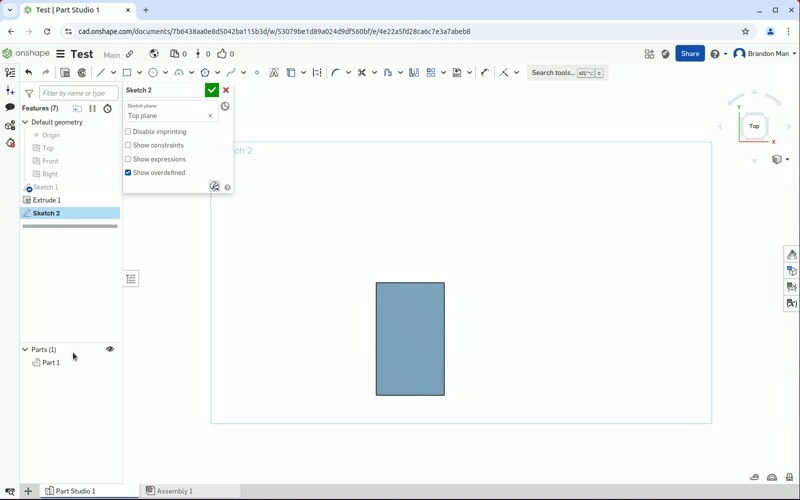
key(y)
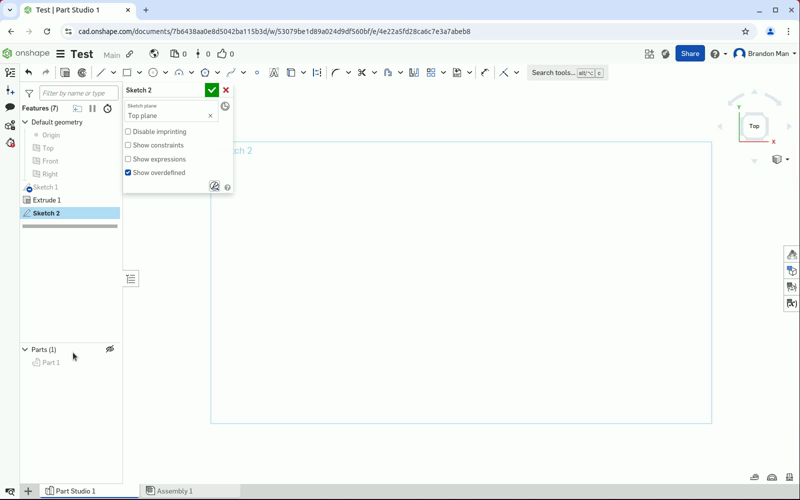
key(l)
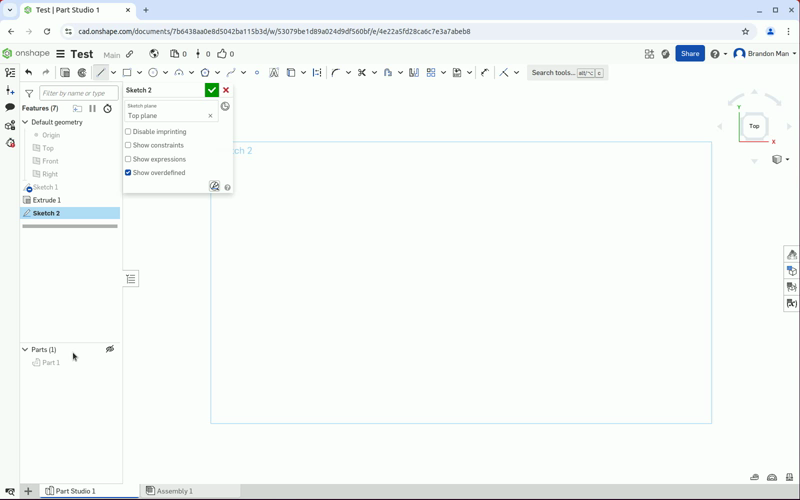
key_down(shift)
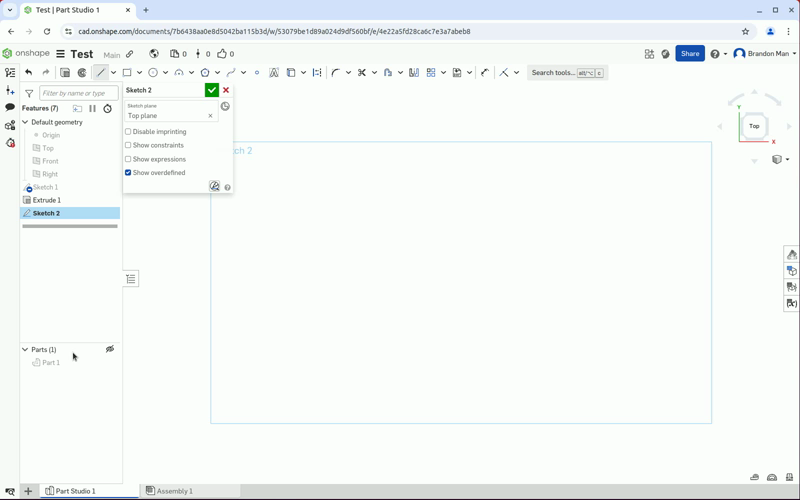
mouse_move(376, 282)
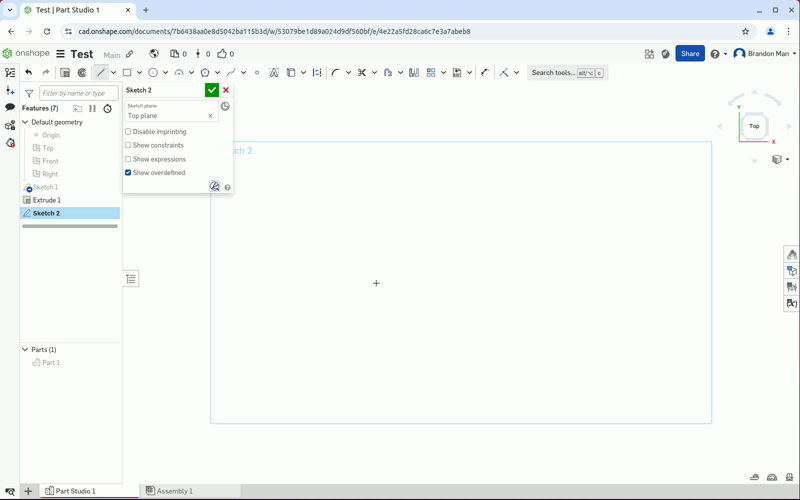
click(376, 282)
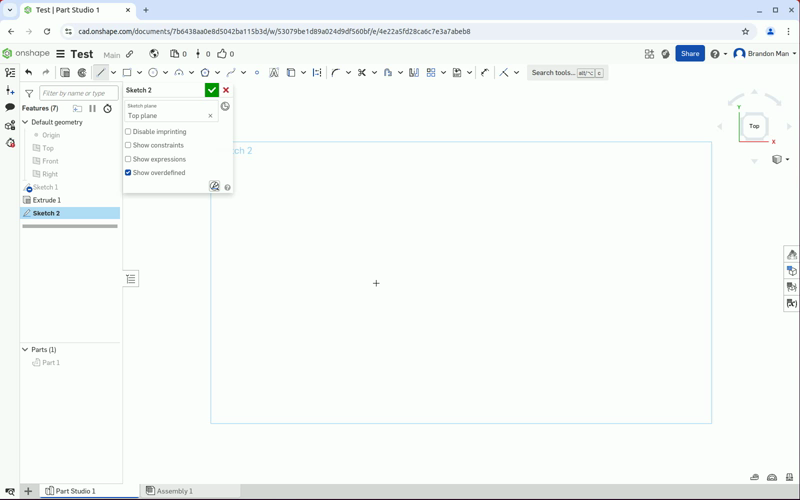
key_up(shift)
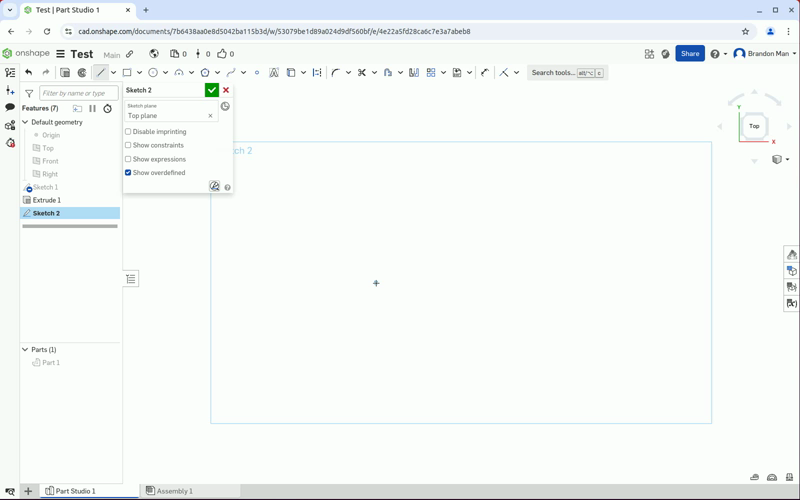
key_down(shift)
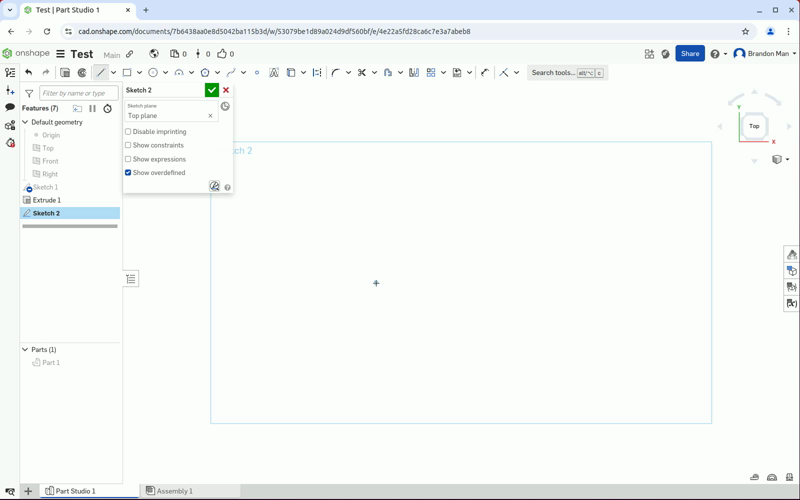
mouse_move(444, 282)
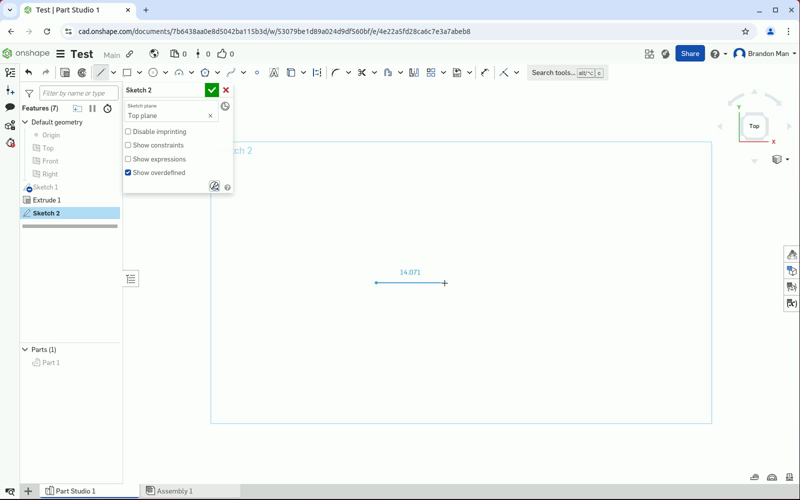
click(444, 282)
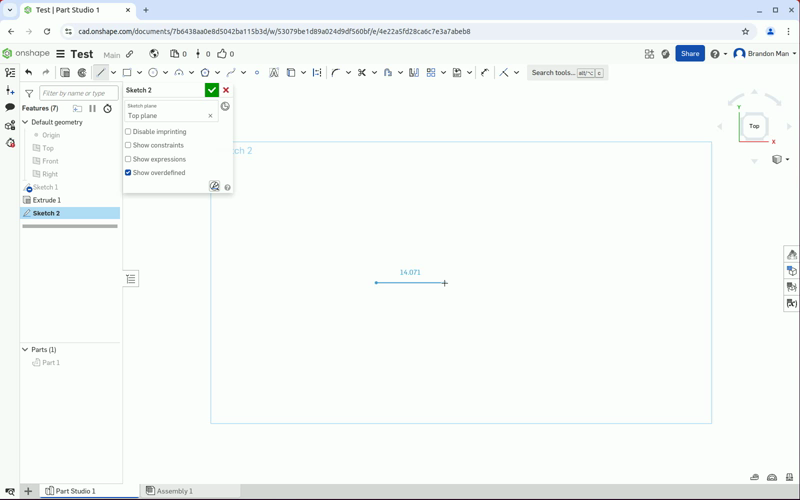
key_up(shift)
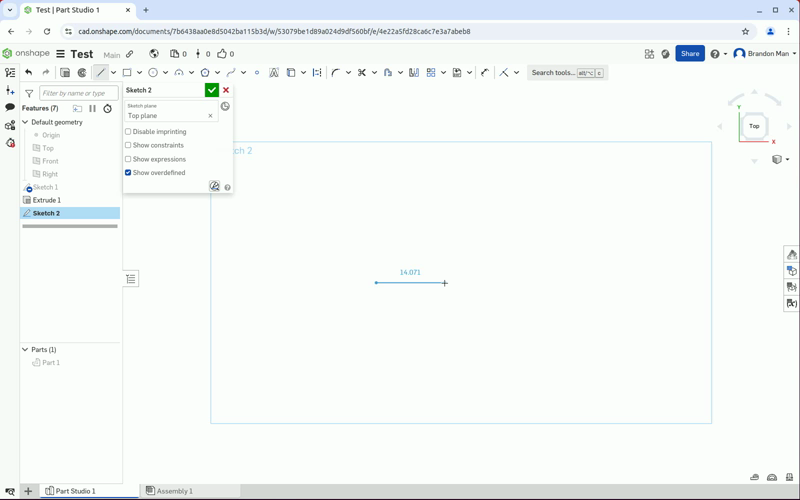
key_down(shift)
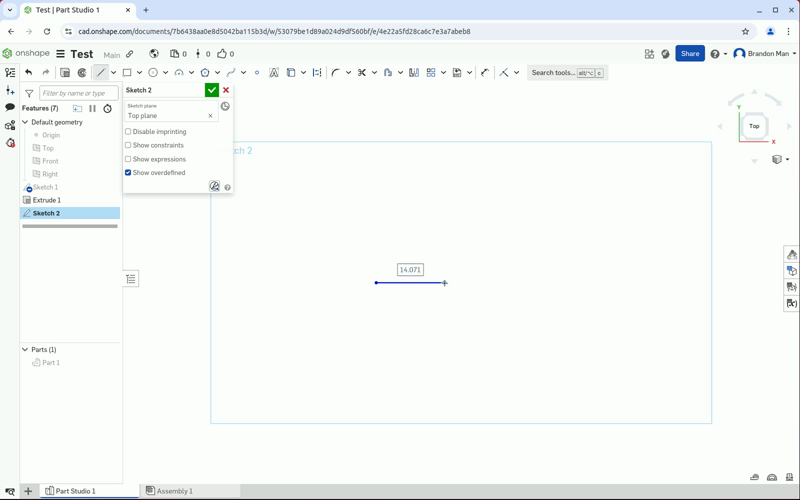
mouse_move(556, 282)
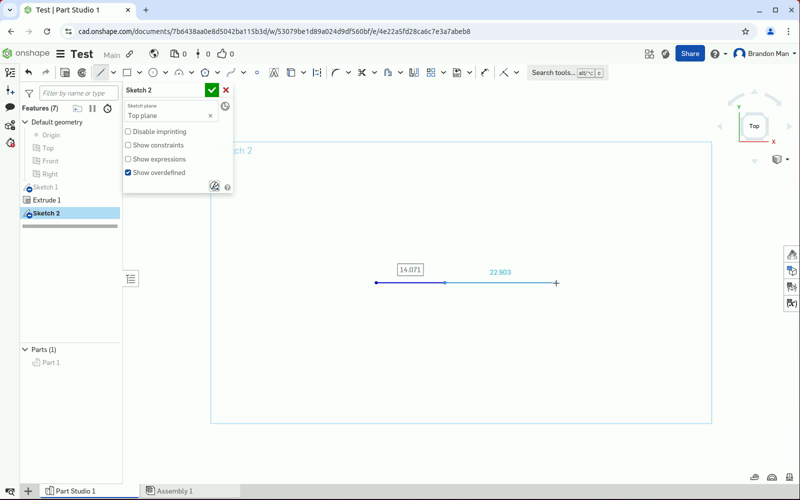
click(556, 282)
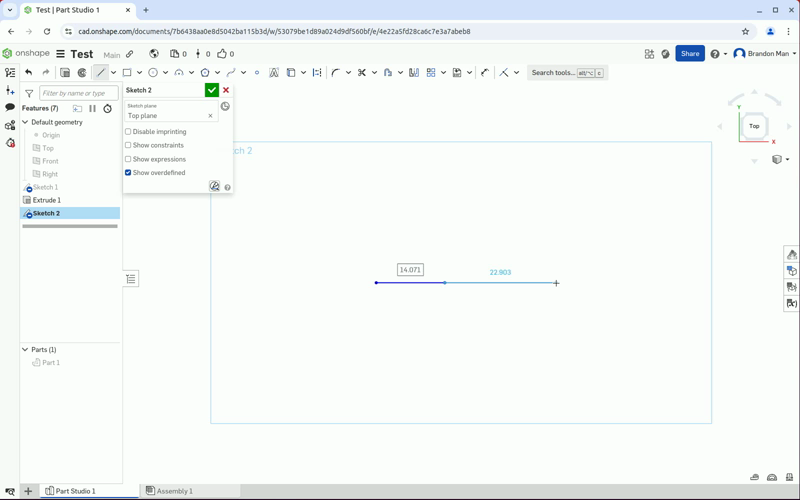
key_up(shift)
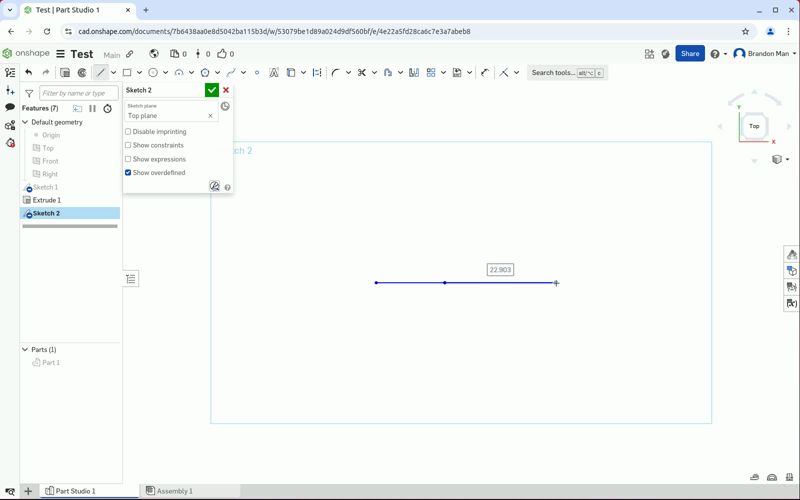
key_down(shift)
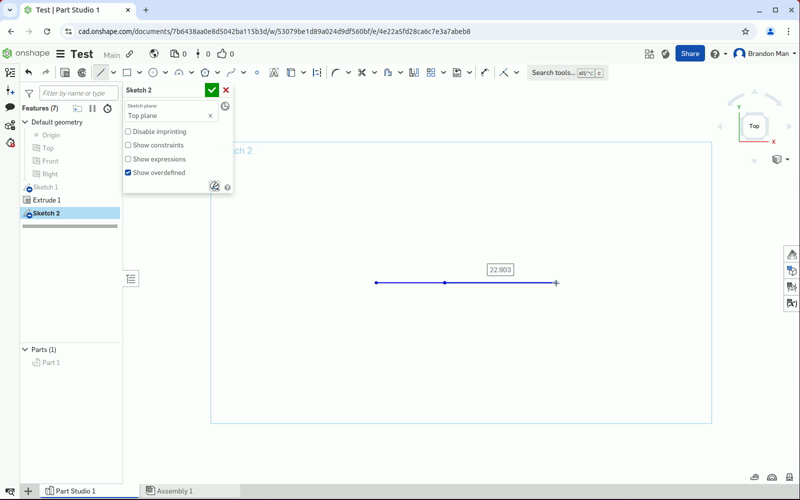
mouse_move(556, 214)
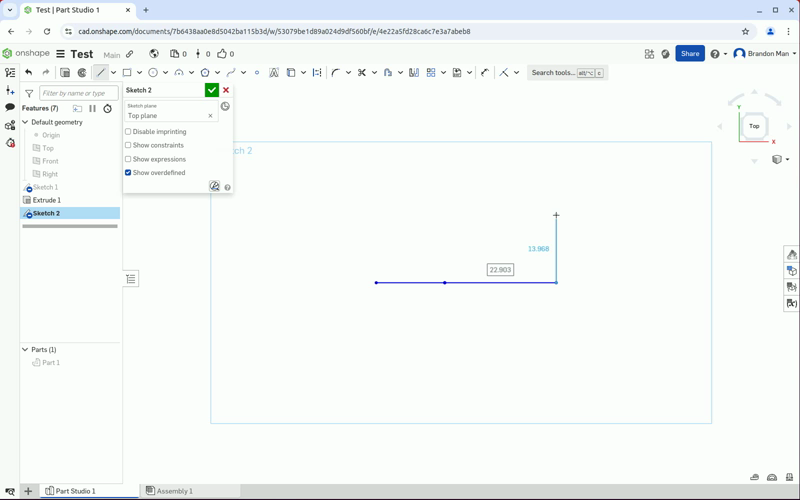
click(556, 214)
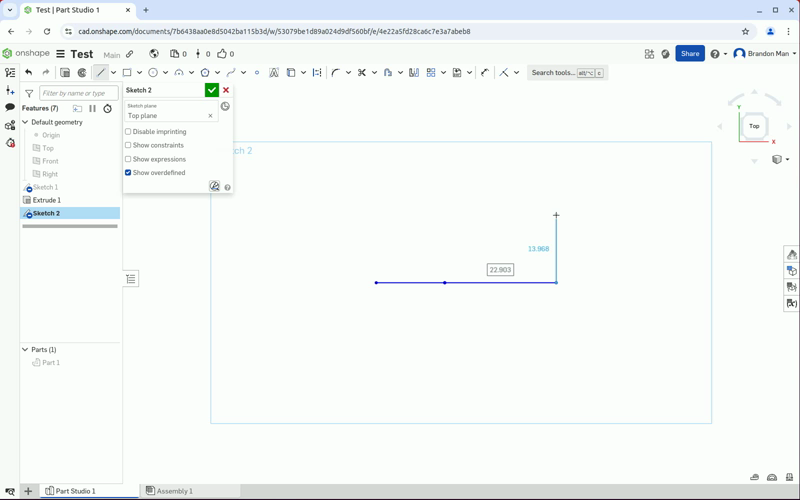
key_up(shift)
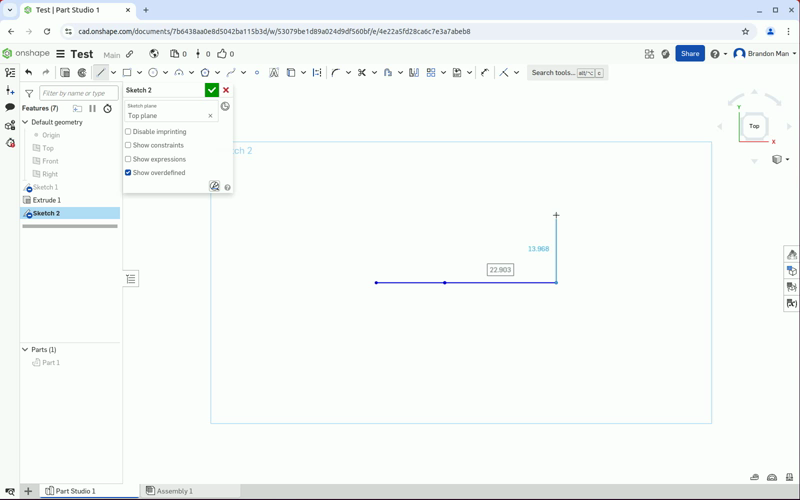
key_down(shift)
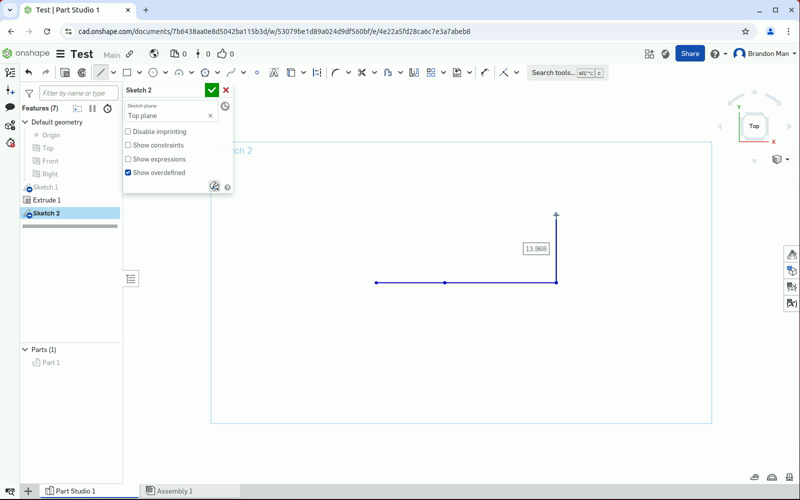
mouse_move(376, 214)
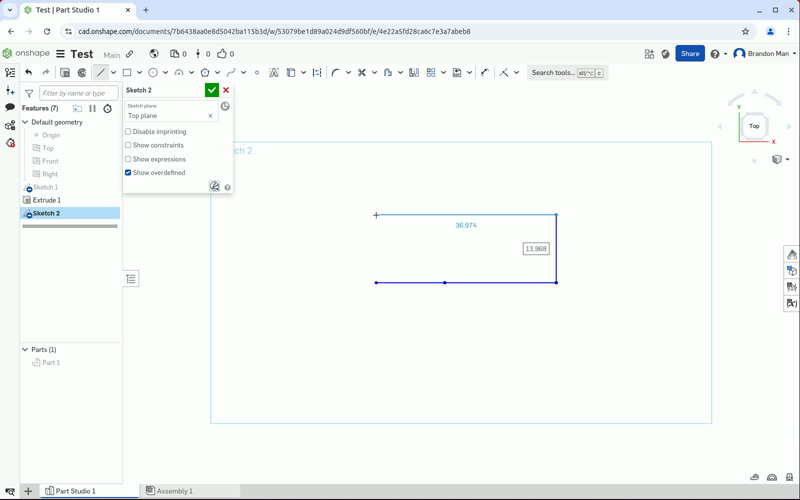
click(376, 214)
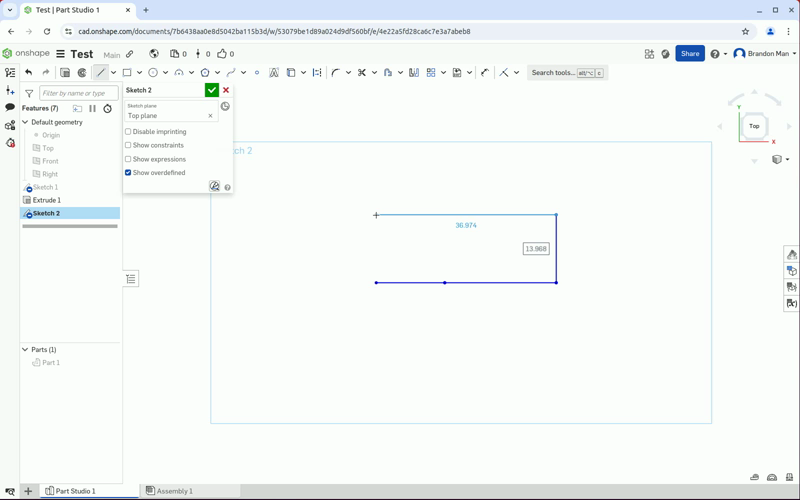
key_up(shift)
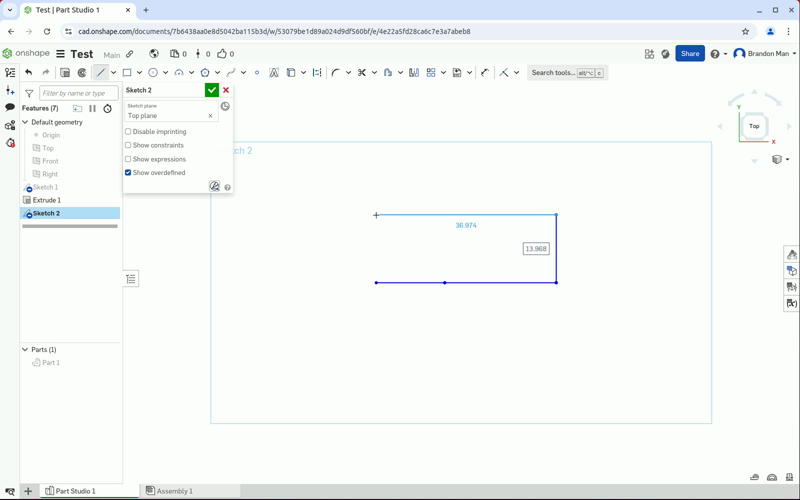
key_down(shift)
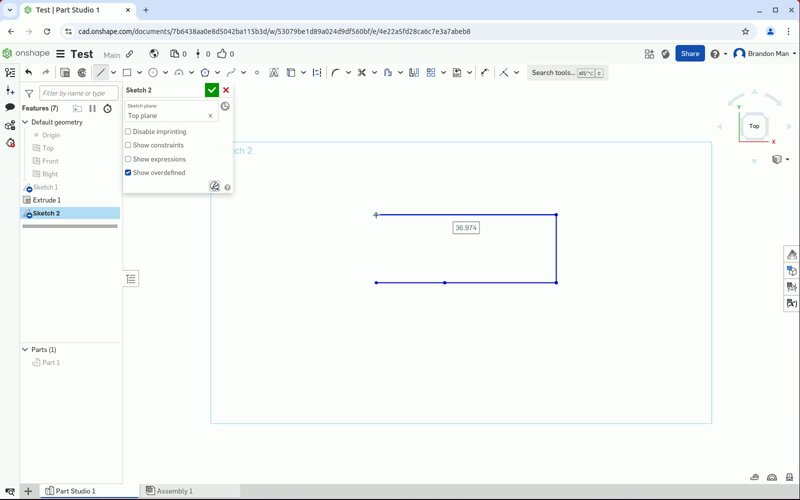
mouse_move(376, 282)
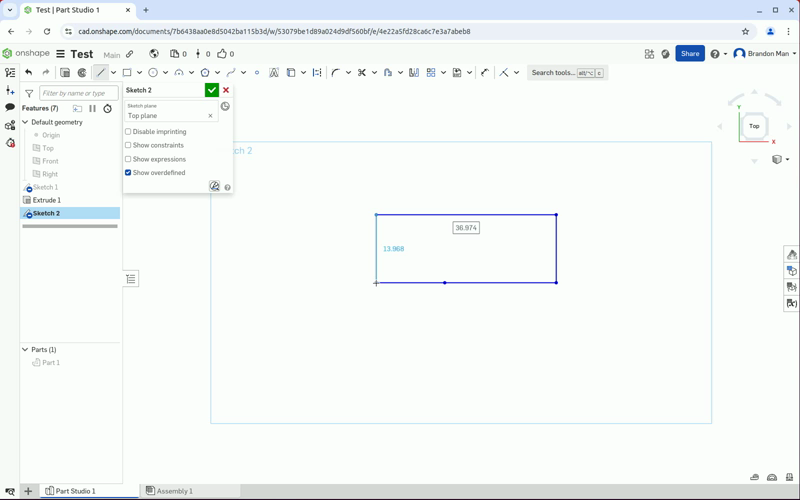
key_up(shift)
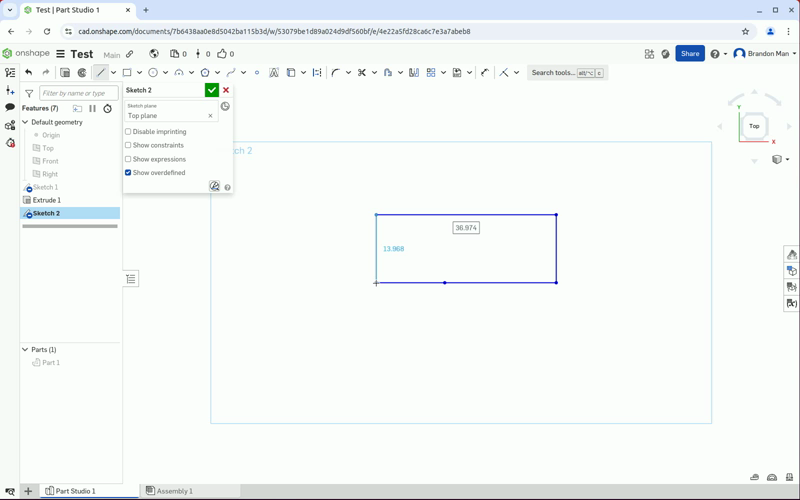
click(376, 282)
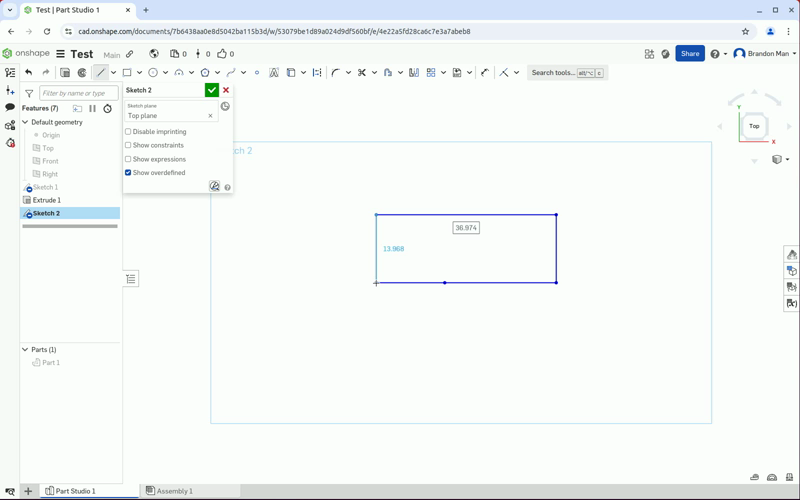
key(esc)
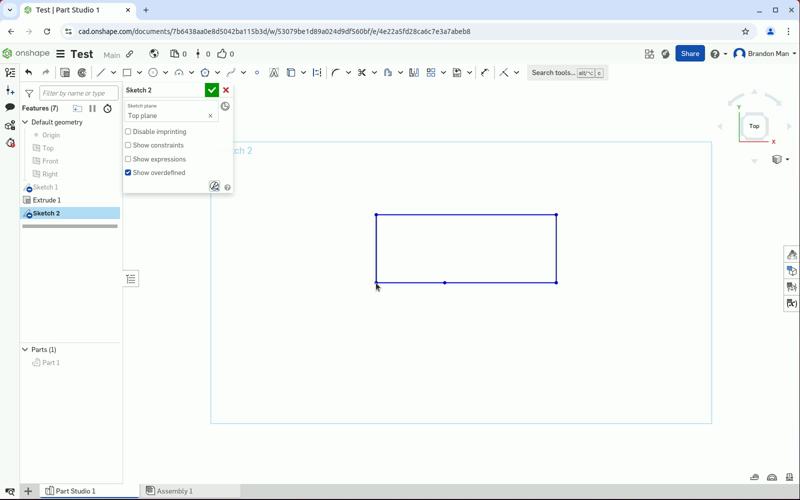
mouse_move(529, 226)
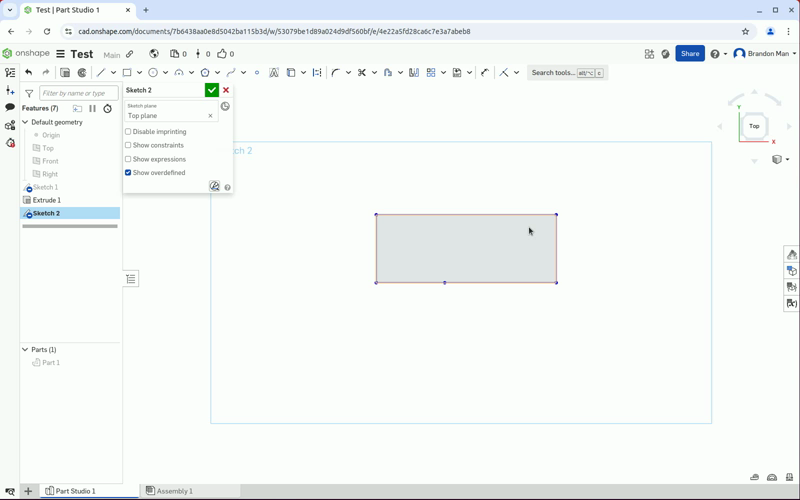
click(529, 226)
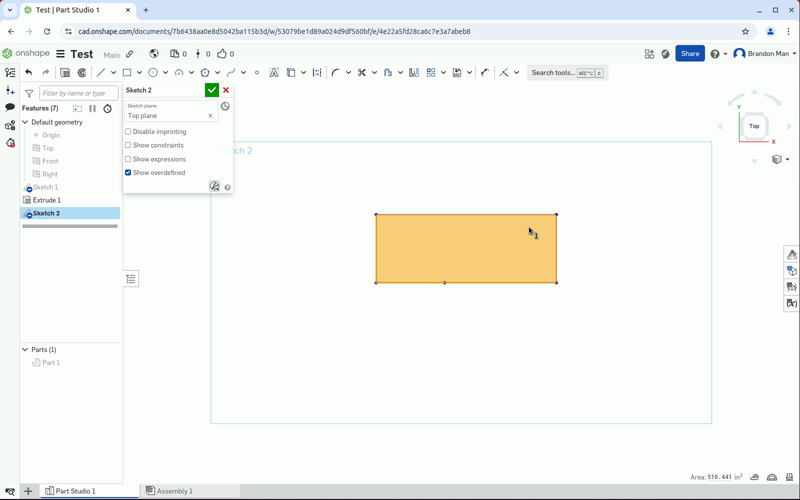
mouse_move(73, 352)
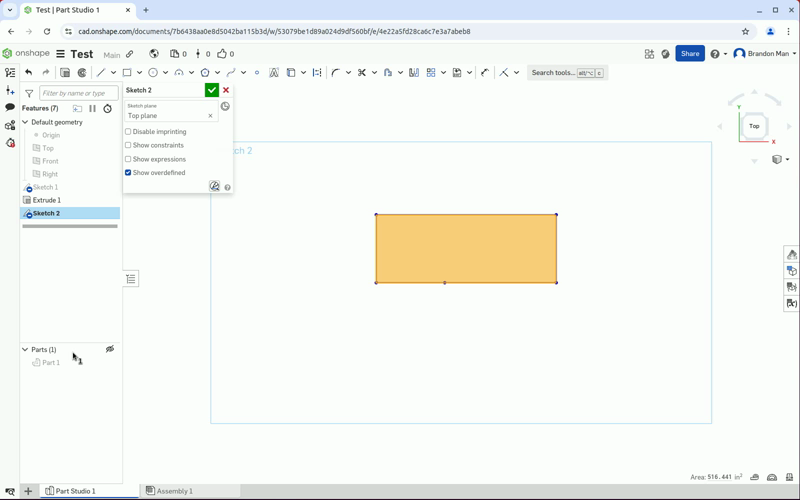
key(shift+y)
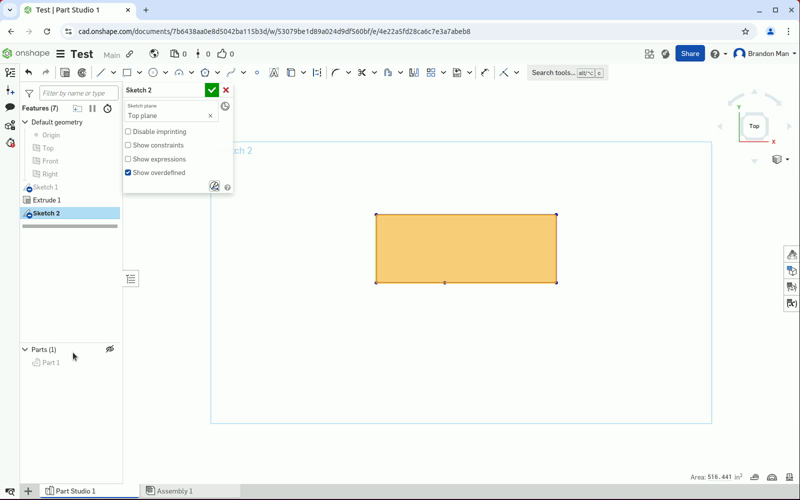
key(shift+e)
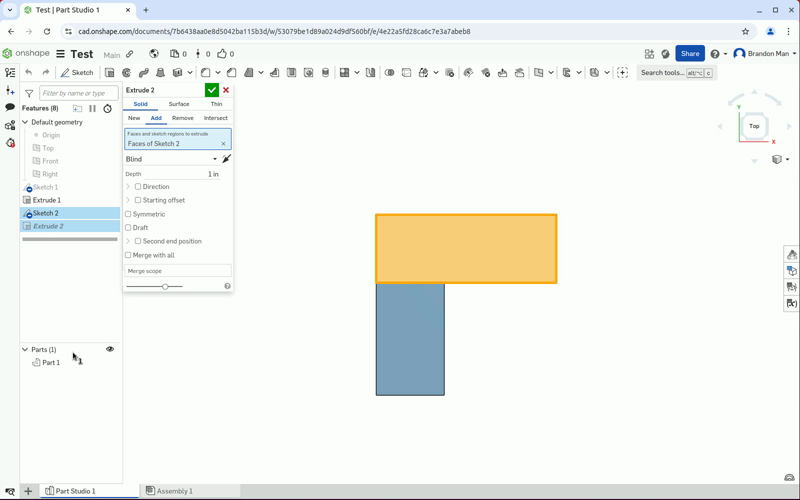
mouse_move(143, 106)
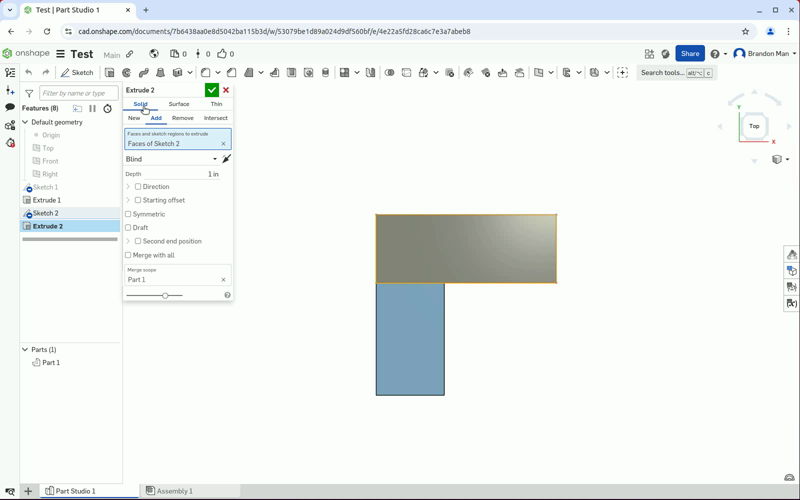
click(143, 106)
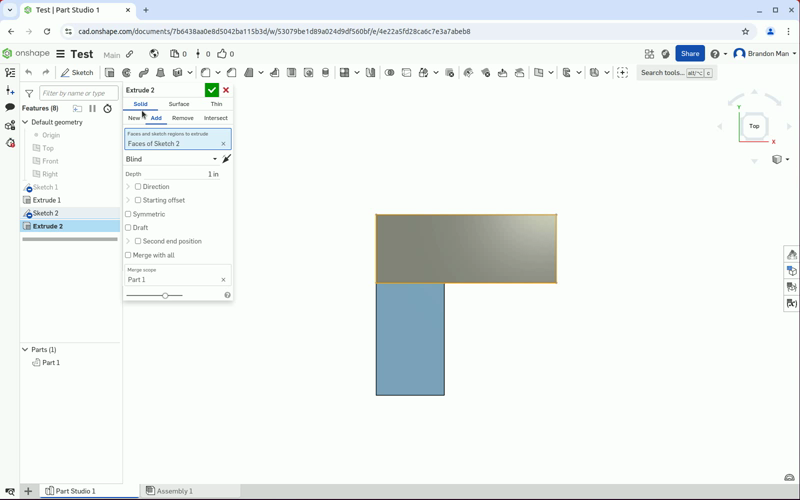
mouse_move(137, 120)
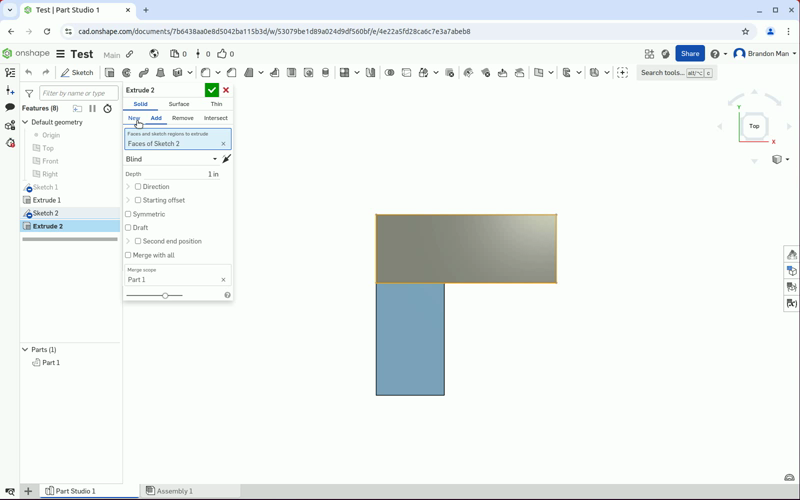
click(137, 120)
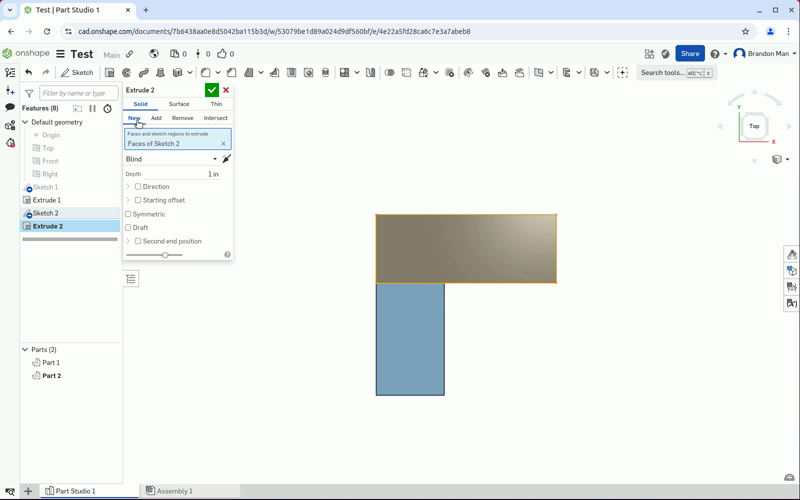
key(tab, 4)
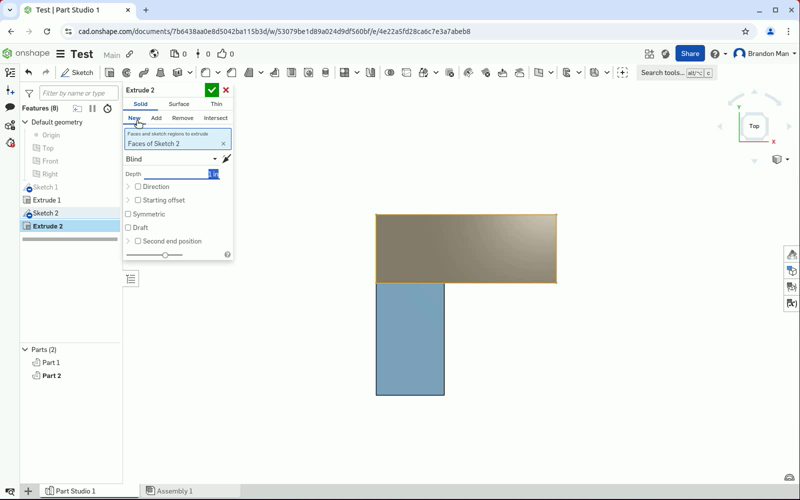
text(0.481)
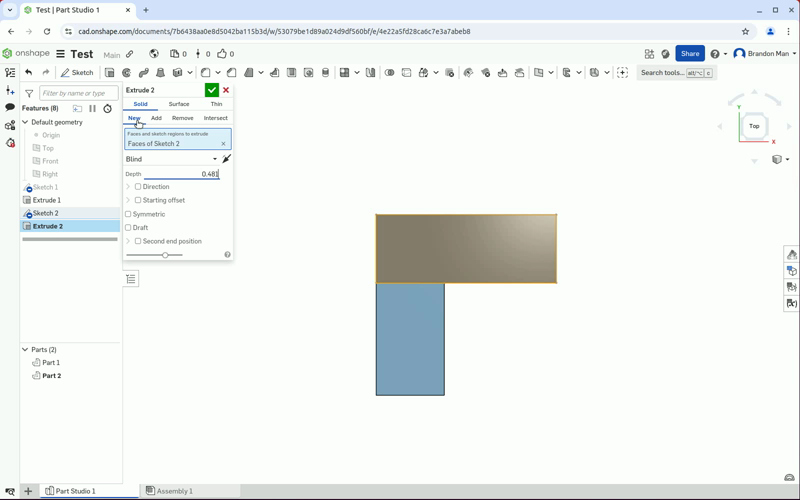
key(enter)
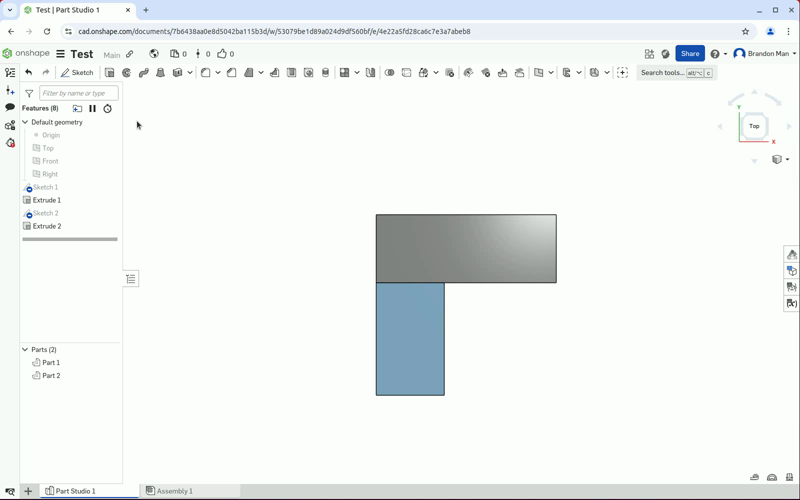
key(shift+h)
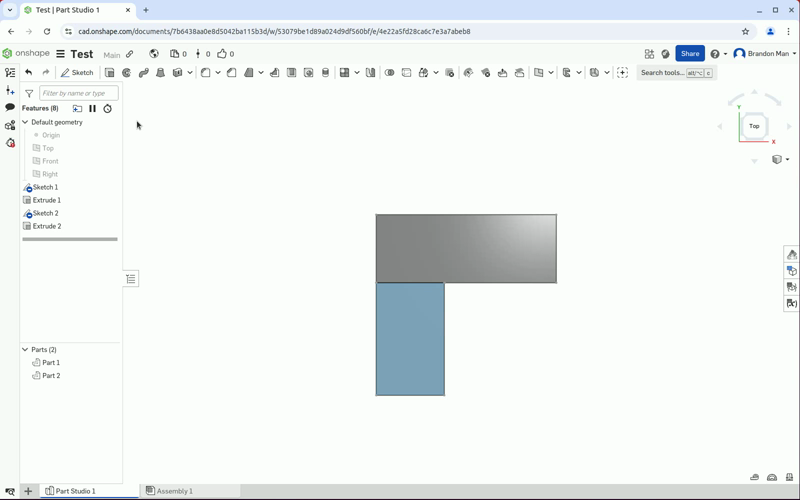
key(shift+h)
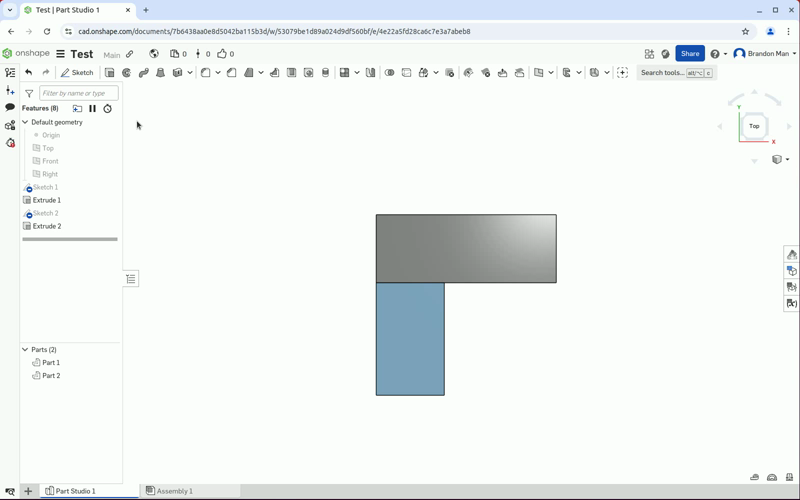
mouse_move(73, 189)
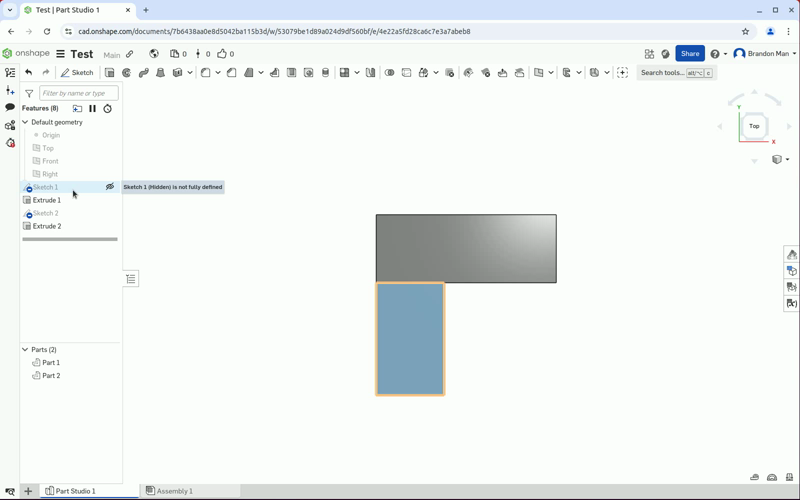
click(73, 189)
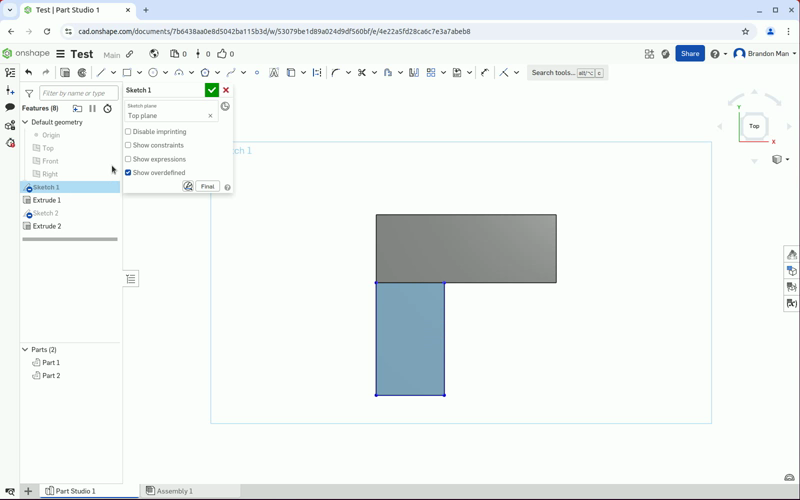
mouse_move(229, 92)
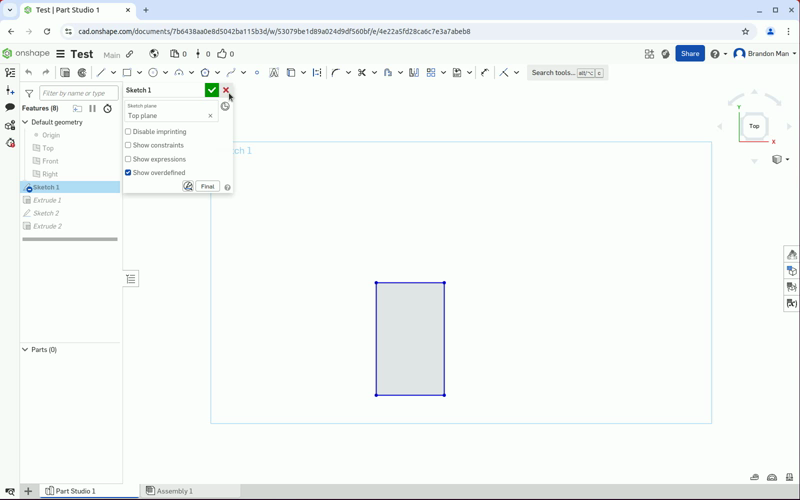
click(229, 92)
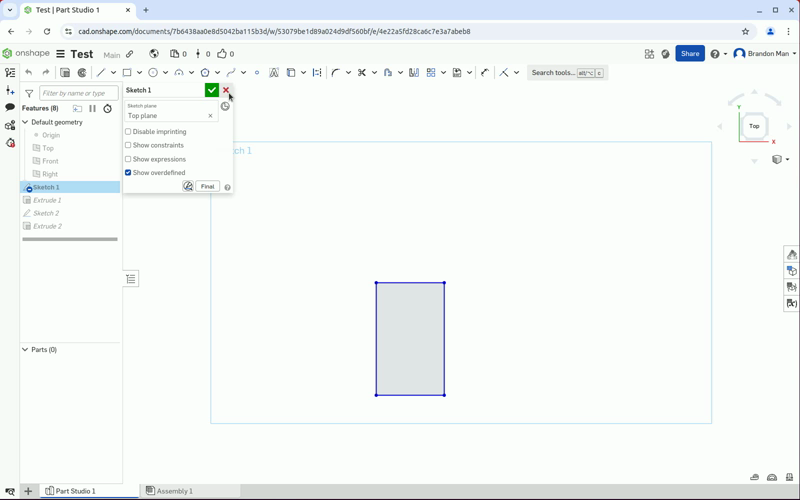
key(shift+s)
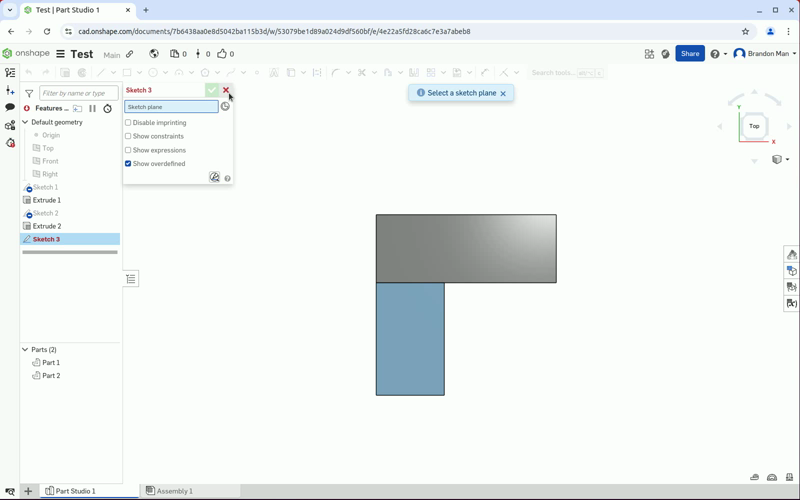
mouse_move(73, 150)
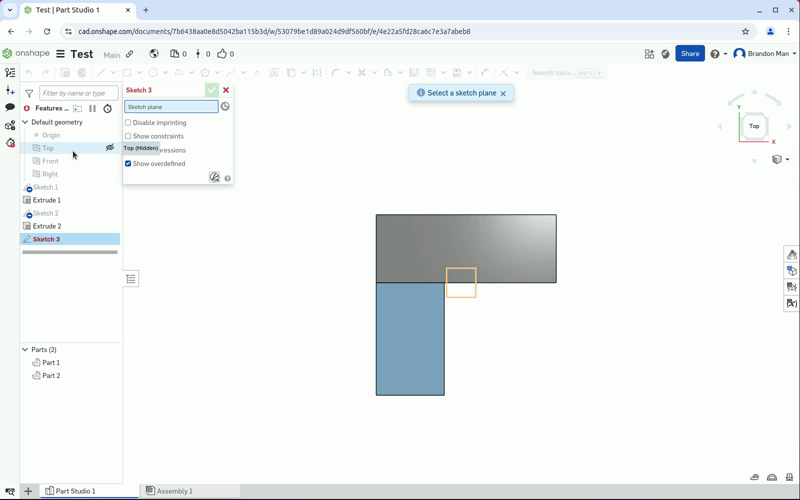
click(73, 150)
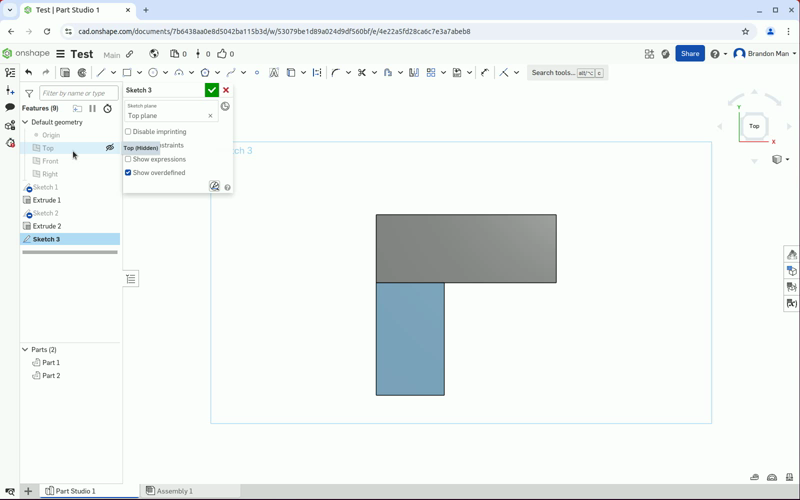
mouse_move(73, 352)
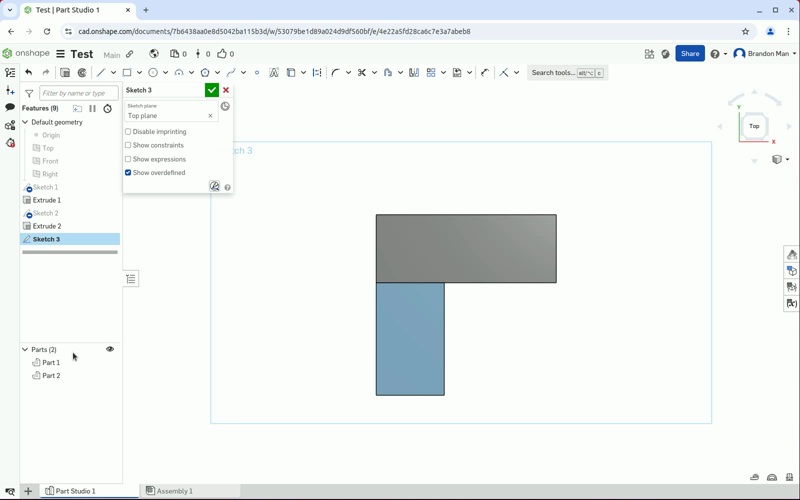
key(y)
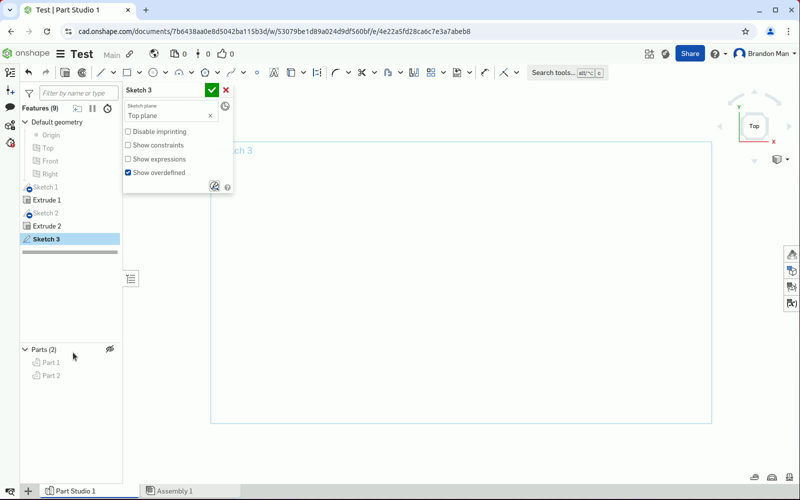
key(l)
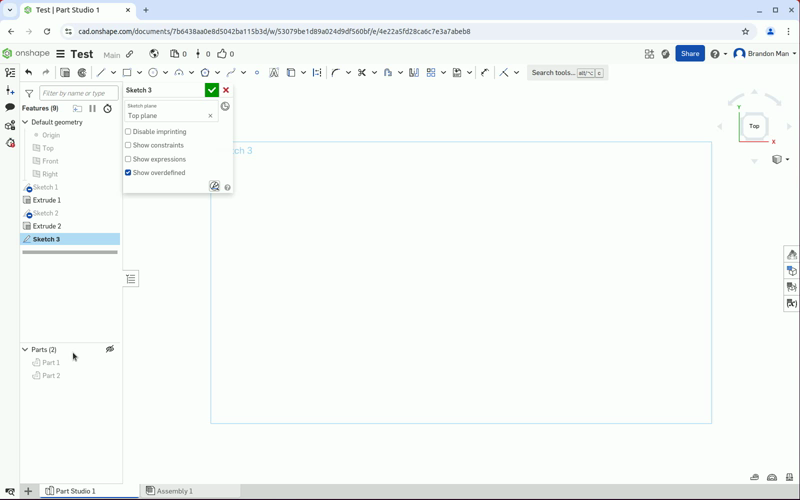
key_down(shift)
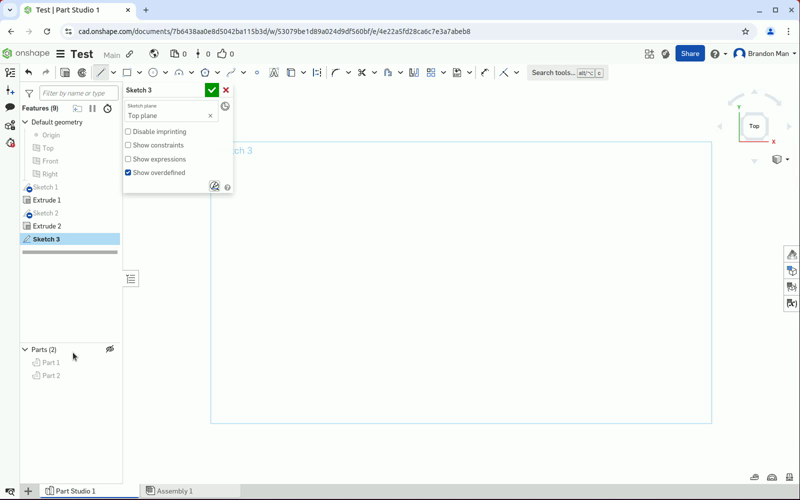
mouse_move(376, 395)
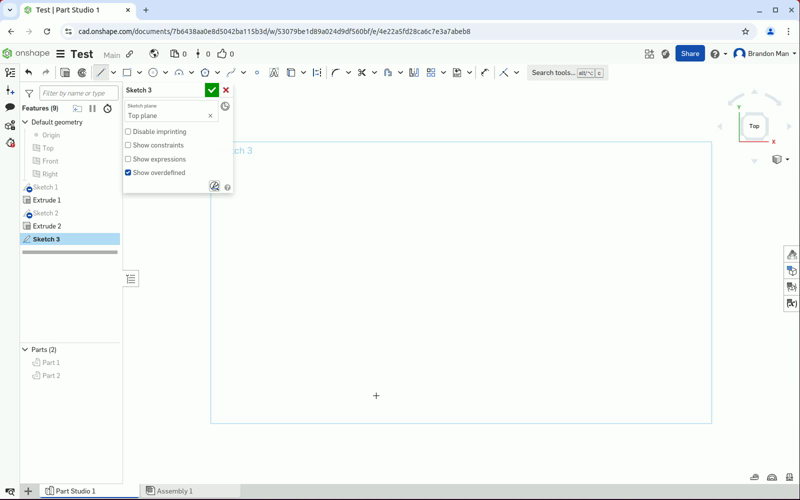
click(376, 395)
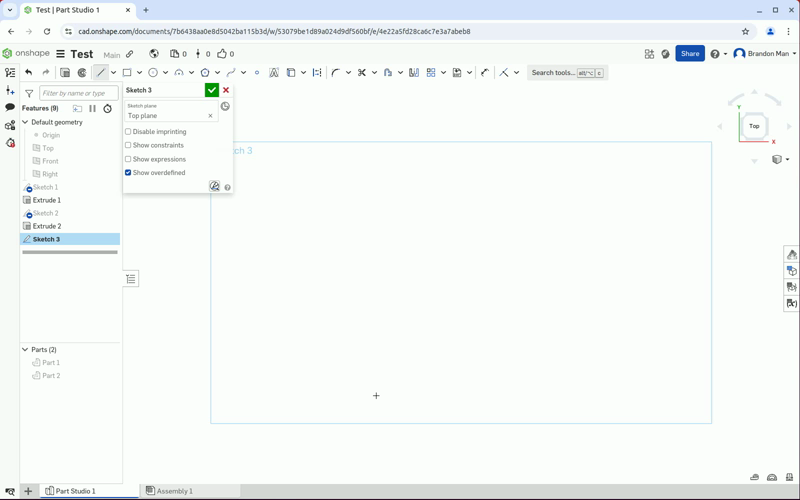
key_up(shift)
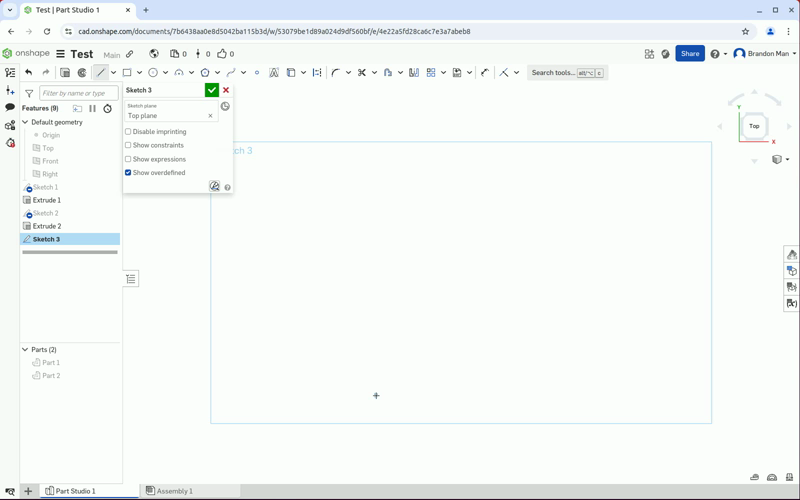
key_down(shift)
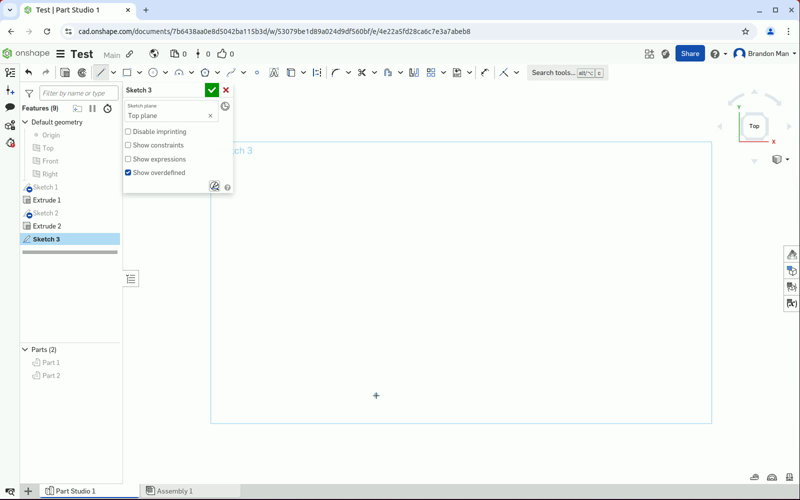
mouse_move(444, 395)
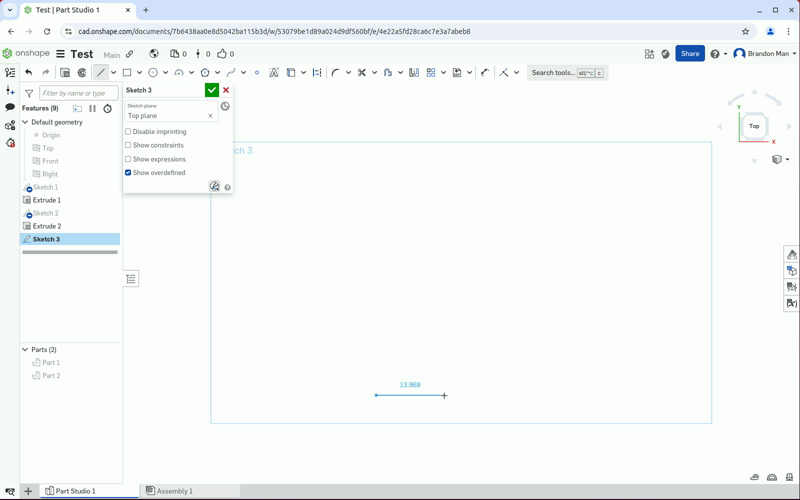
click(444, 395)
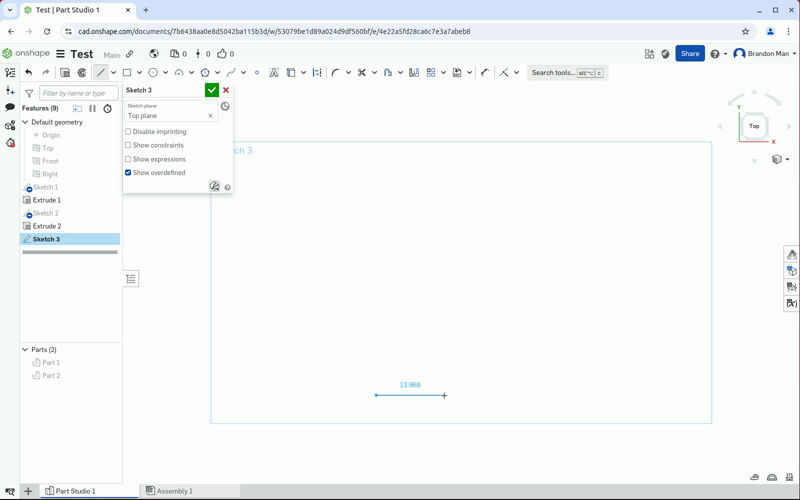
key_up(shift)
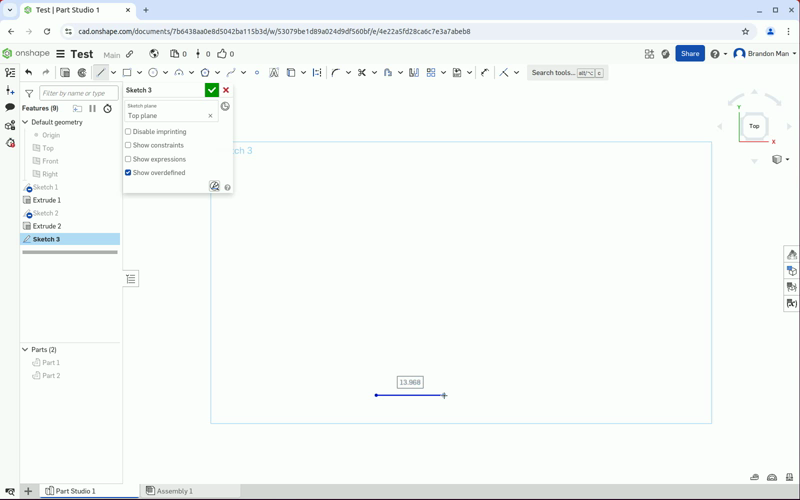
key_down(shift)
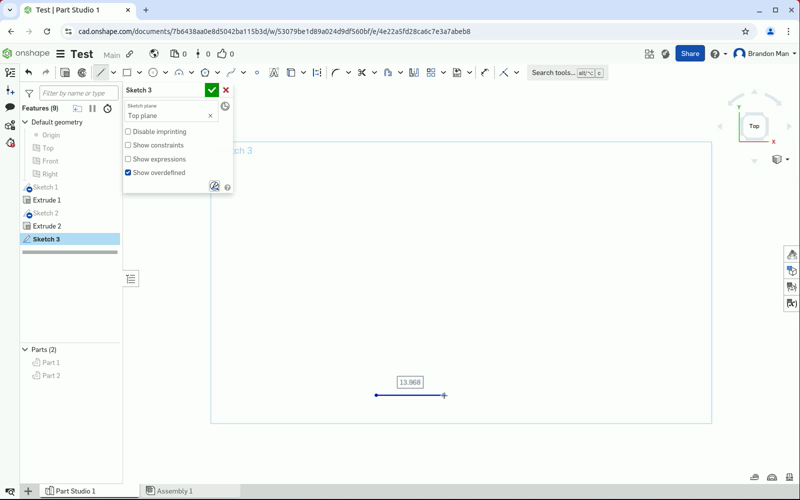
mouse_move(444, 282)
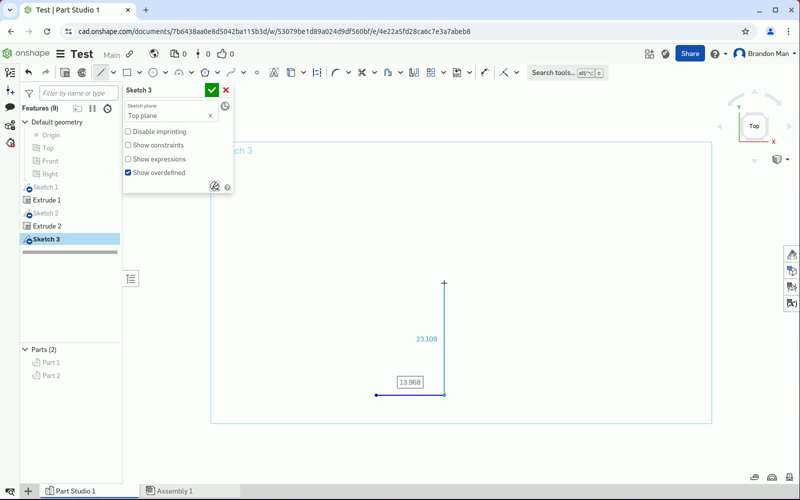
click(444, 282)
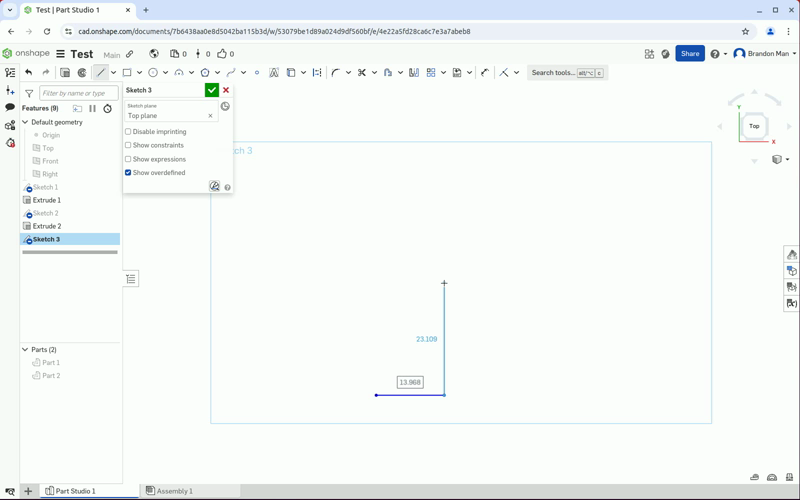
key_up(shift)
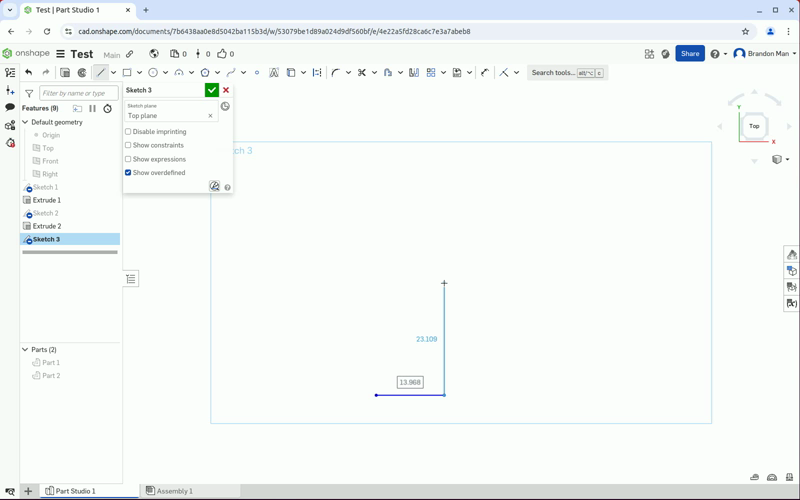
key_down(shift)
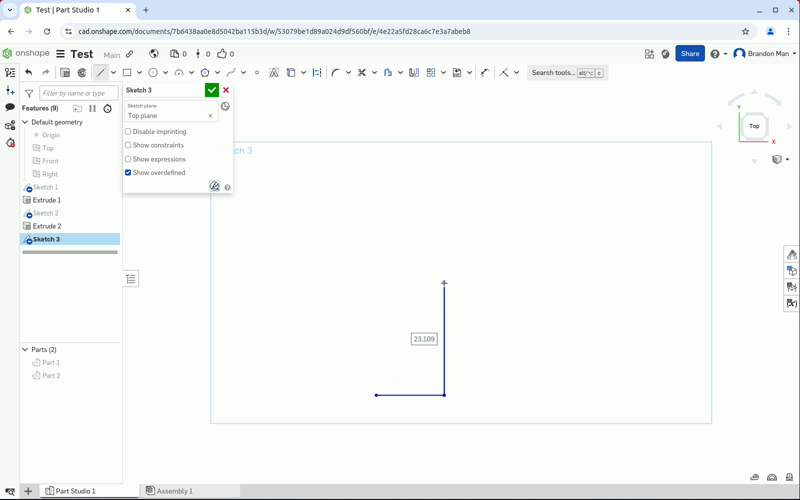
mouse_move(376, 282)
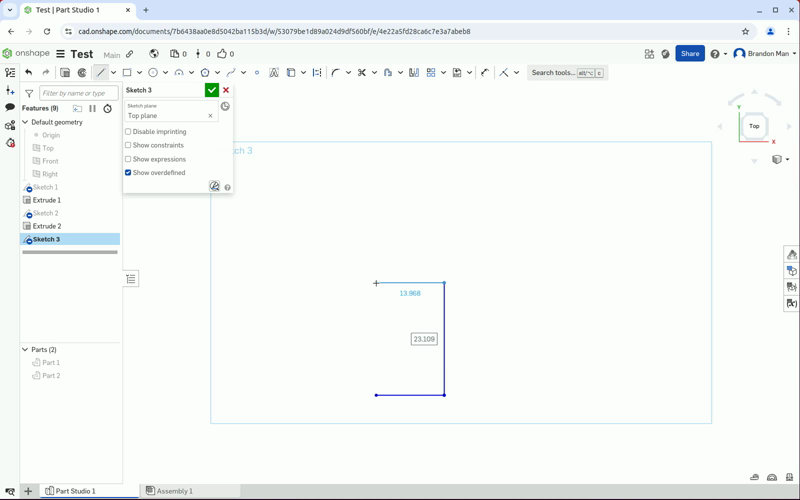
click(376, 282)
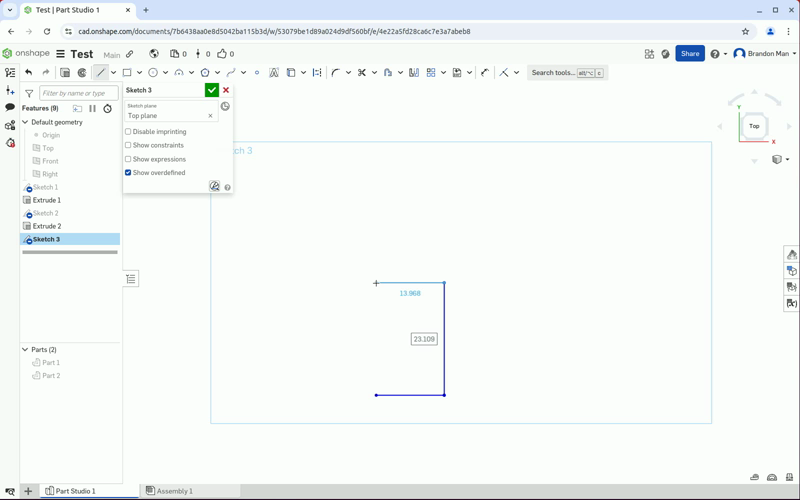
key_up(shift)
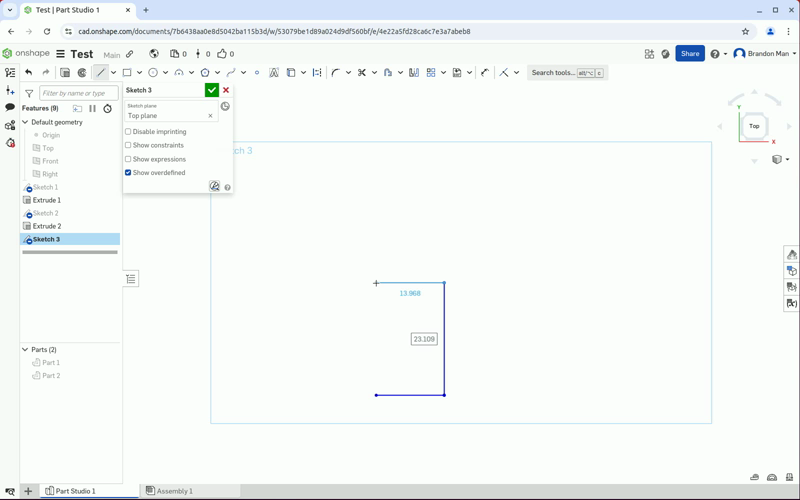
key_down(shift)
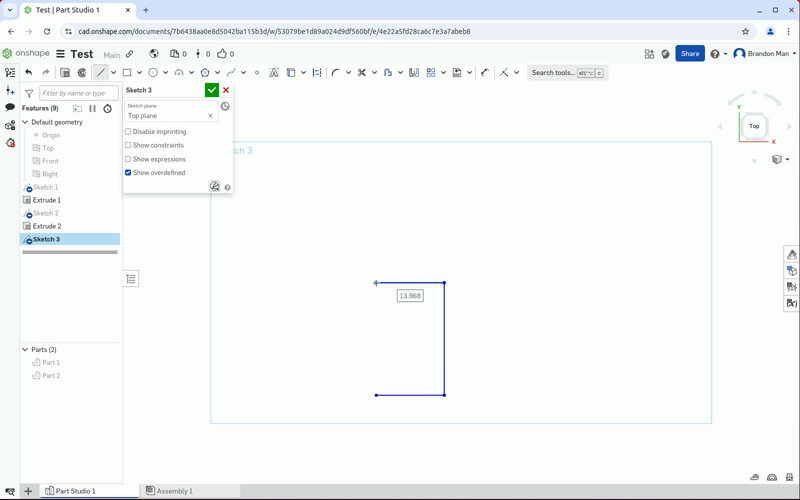
mouse_move(376, 395)
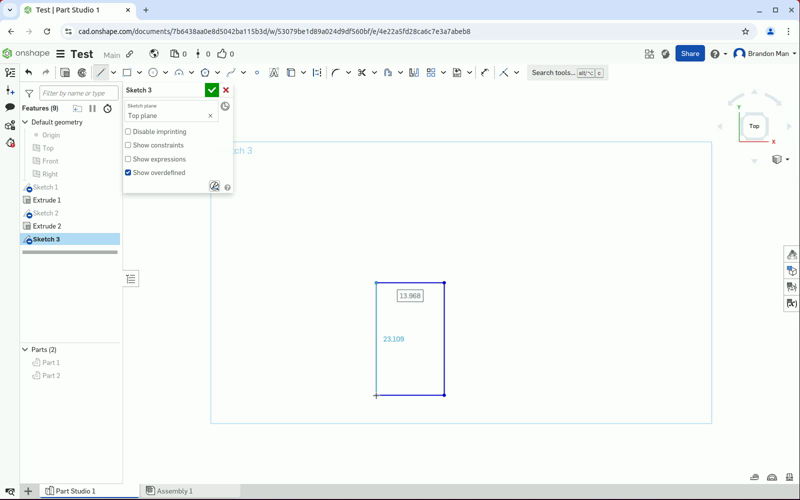
key_up(shift)
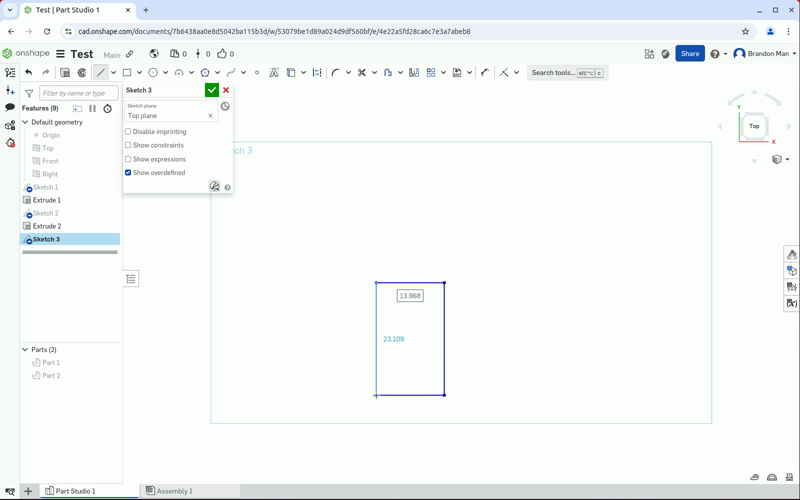
click(376, 395)
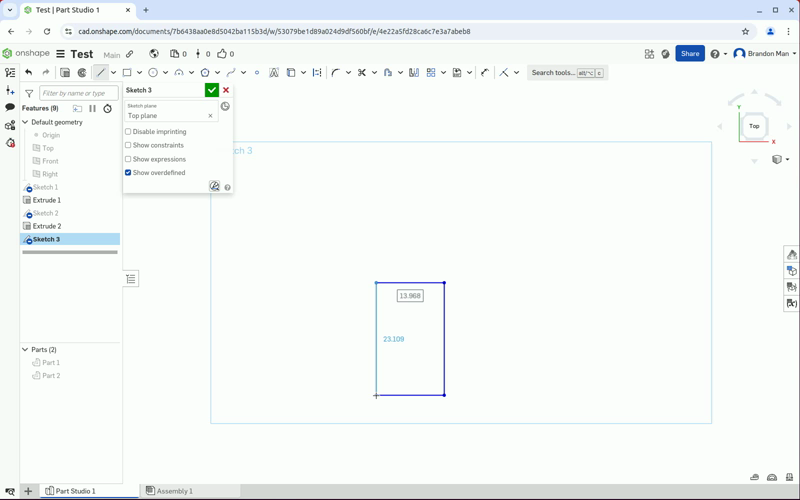
key(esc)
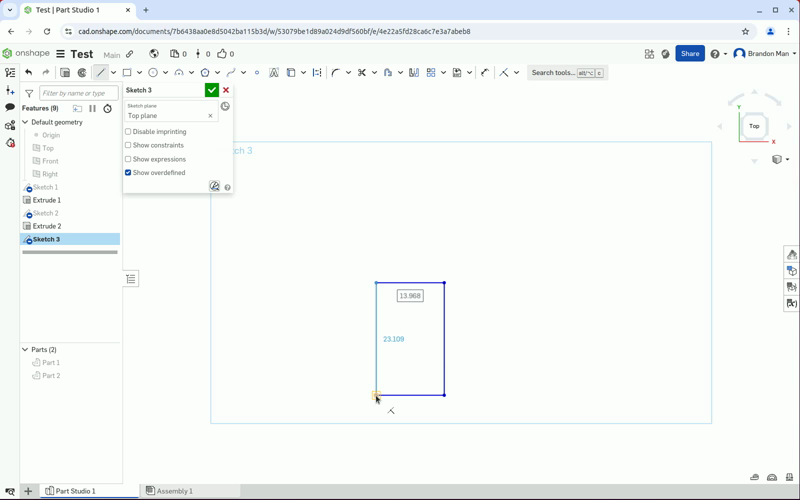
mouse_move(404, 339)
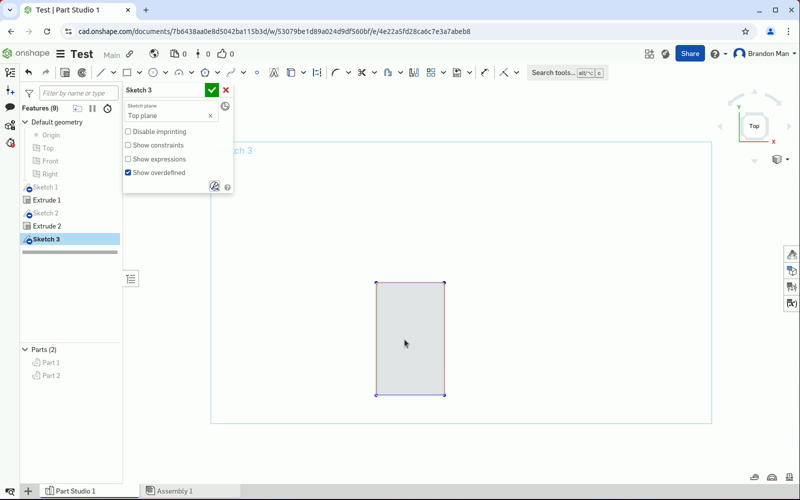
click(404, 339)
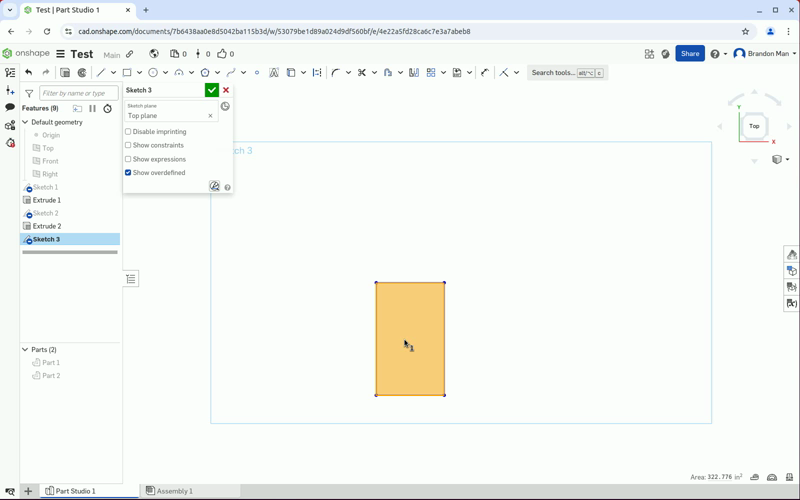
mouse_move(73, 352)
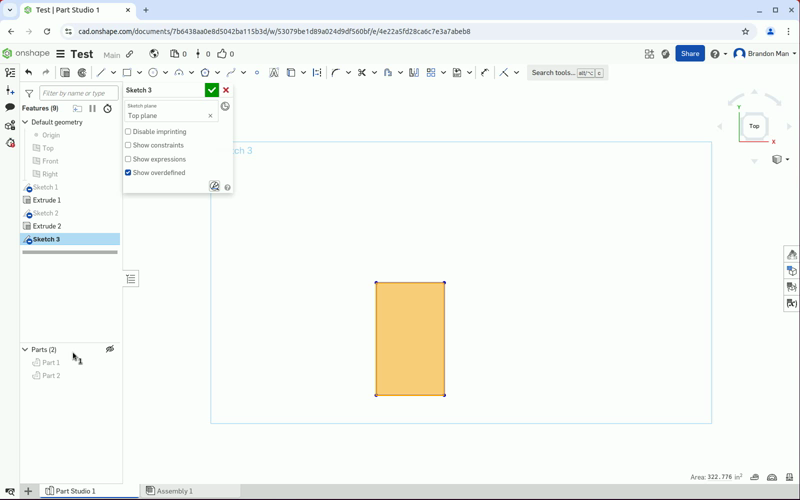
key(shift+y)
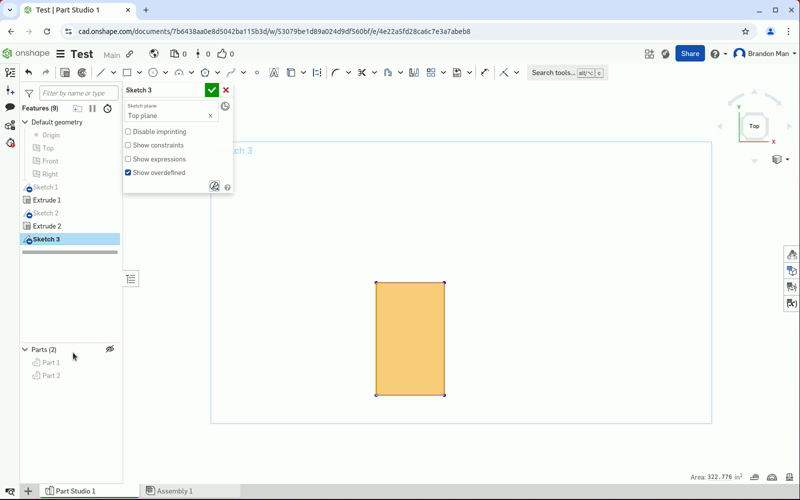
key(shift+e)
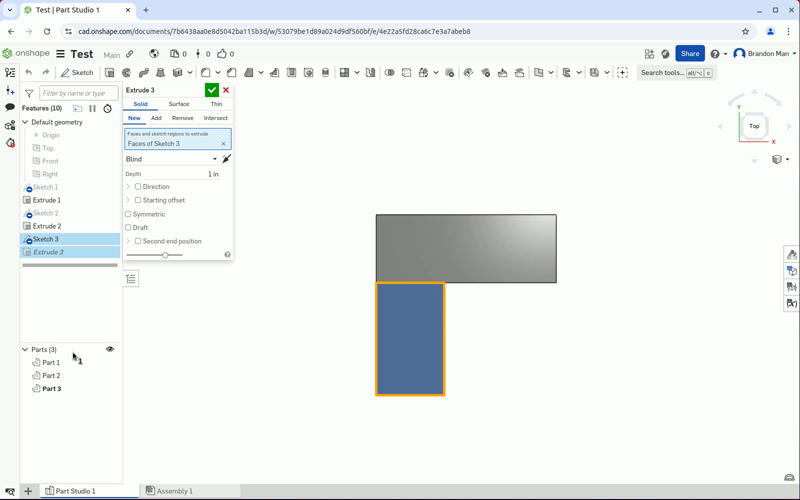
mouse_move(143, 106)
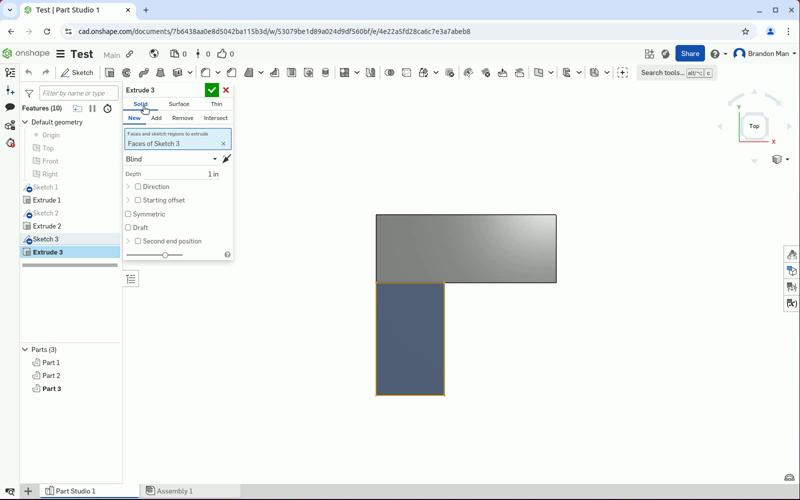
click(143, 106)
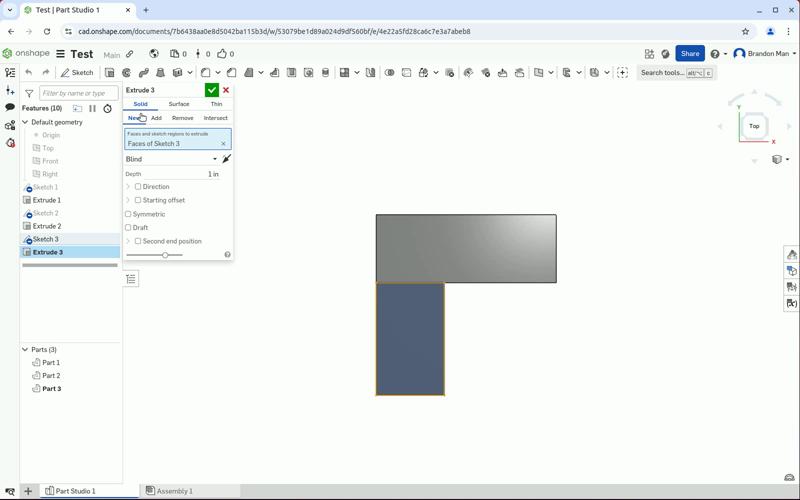
mouse_move(137, 120)
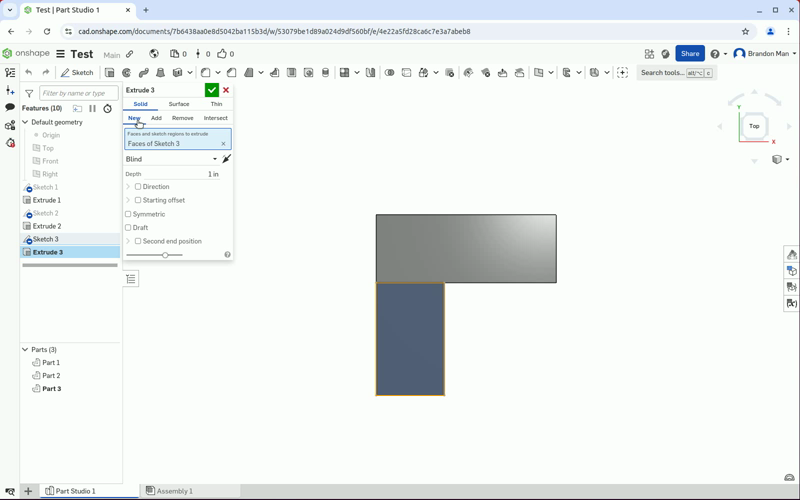
click(137, 120)
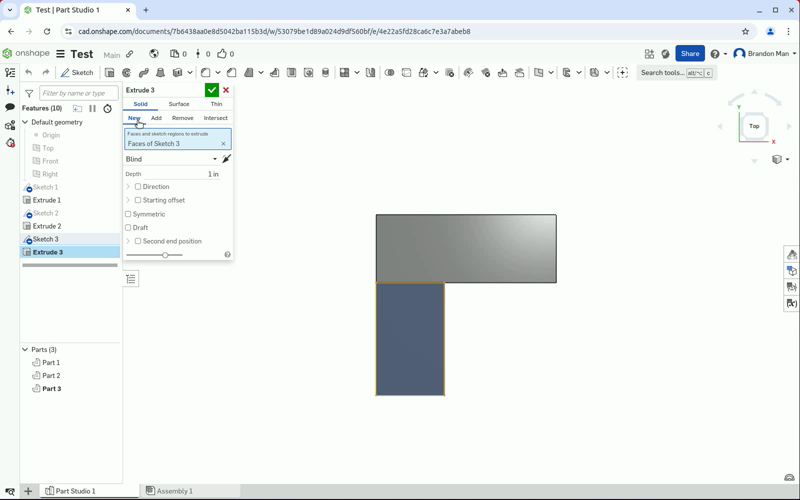
key(tab, 4)
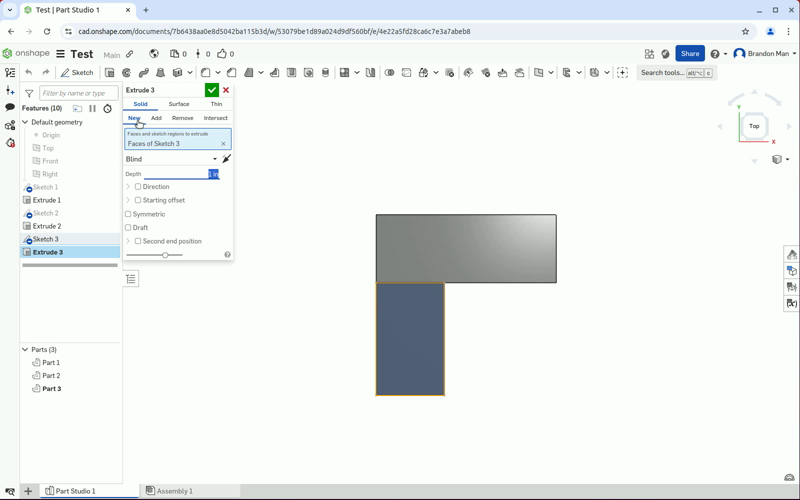
text(0.481)
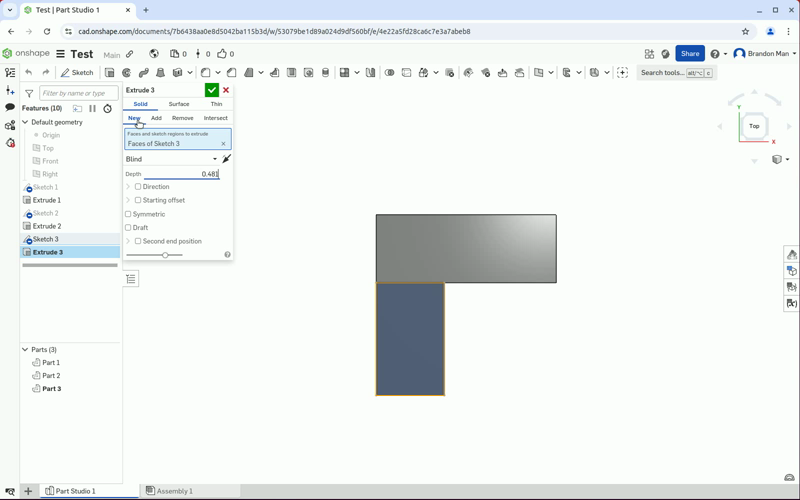
key(enter)
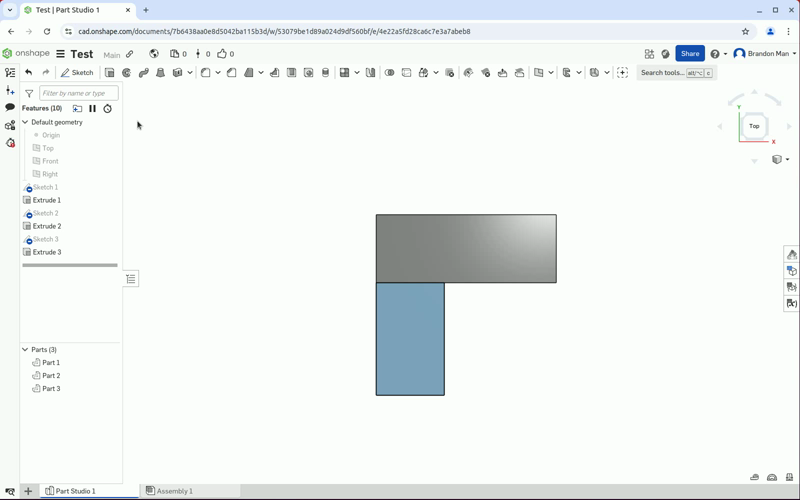
key(shift+h)
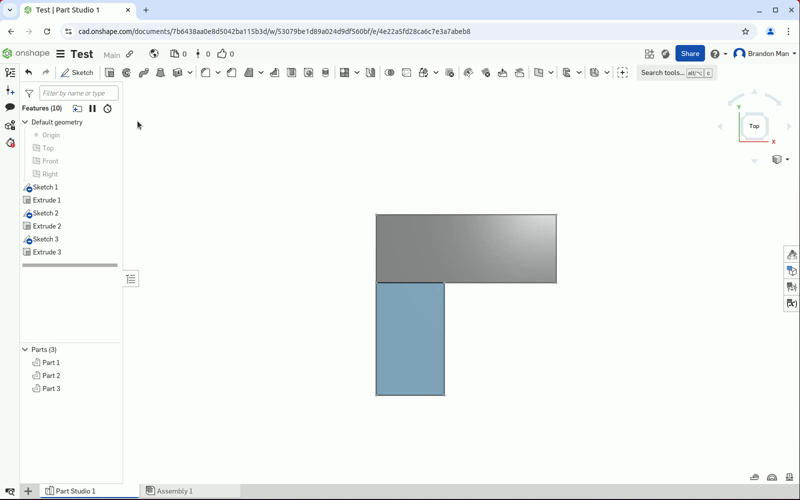
key(shift+h)
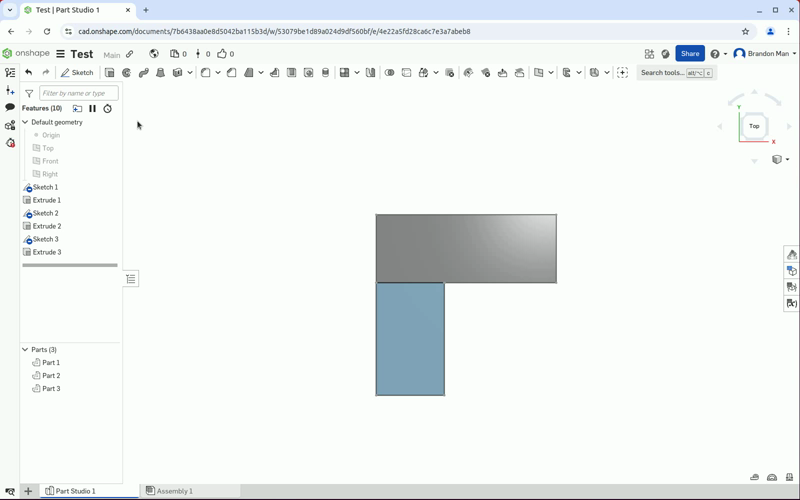
key(shift+7)
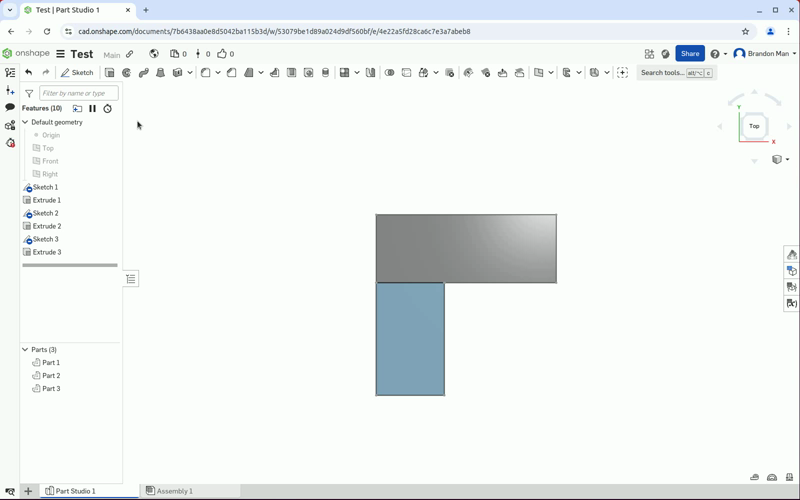
key(up, 3)
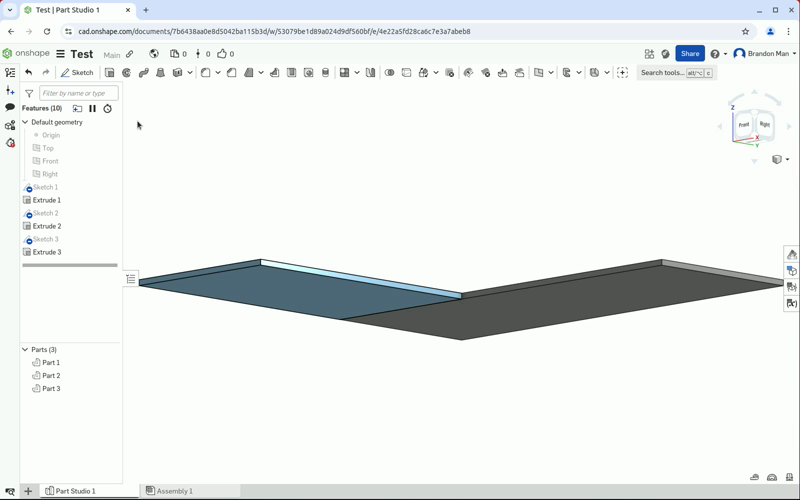
key(left, 3)
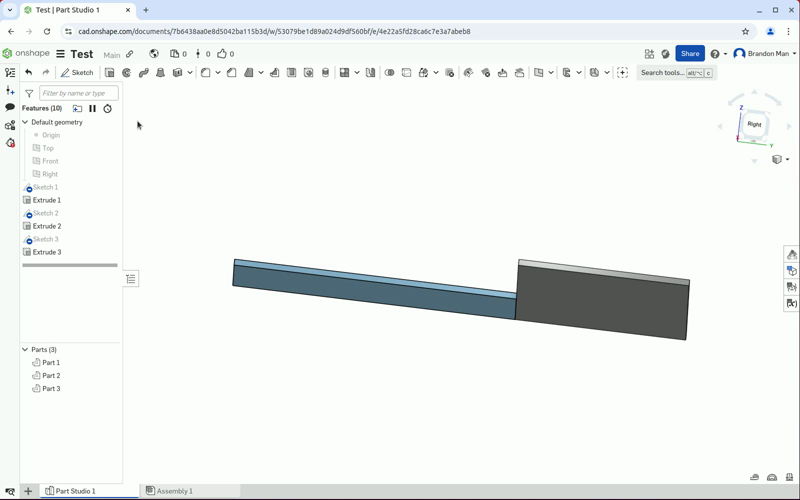
key(right, 3)
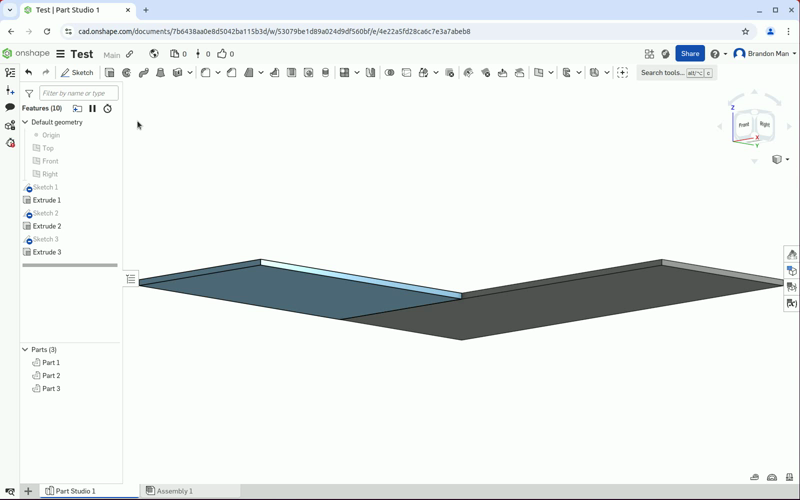
key(down, 3)
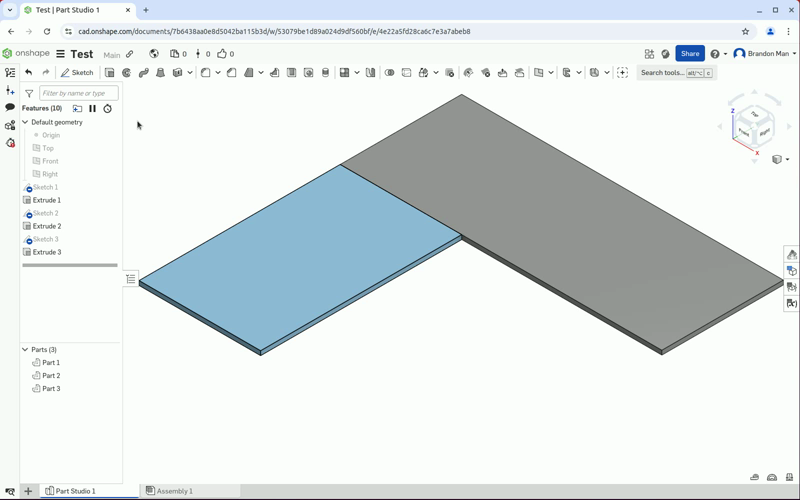
mouse_move(73, 189)
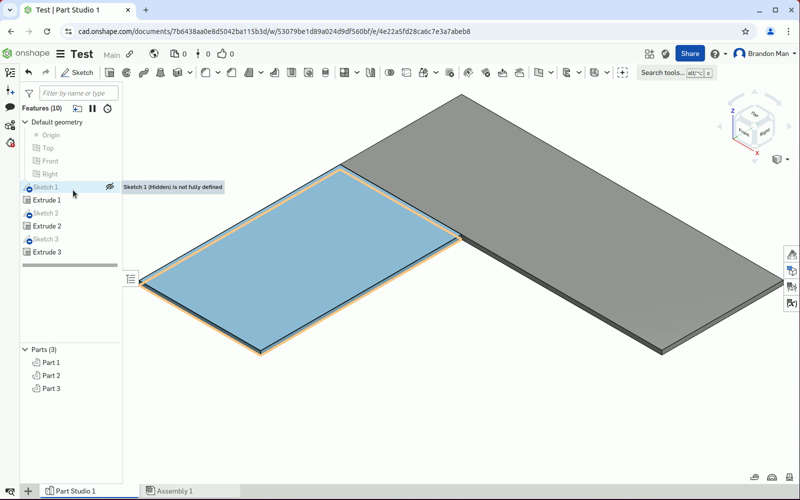
click(73, 189)